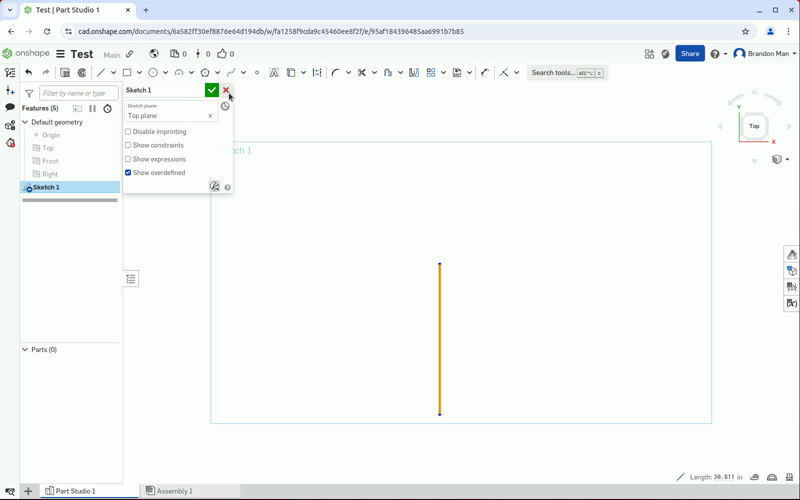
key(shift+h)
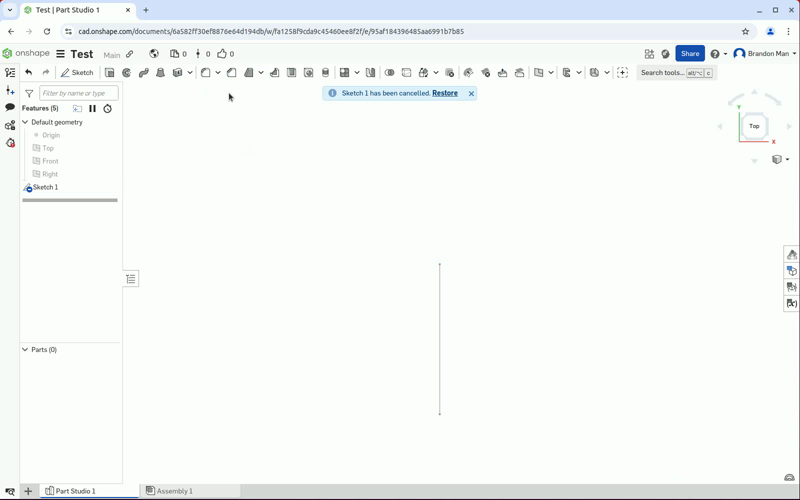
key(shift+s)
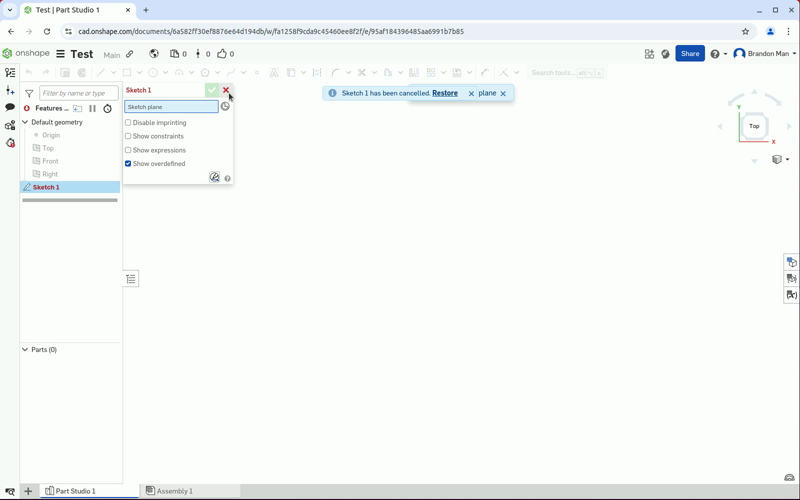
mouse_move(73, 150)
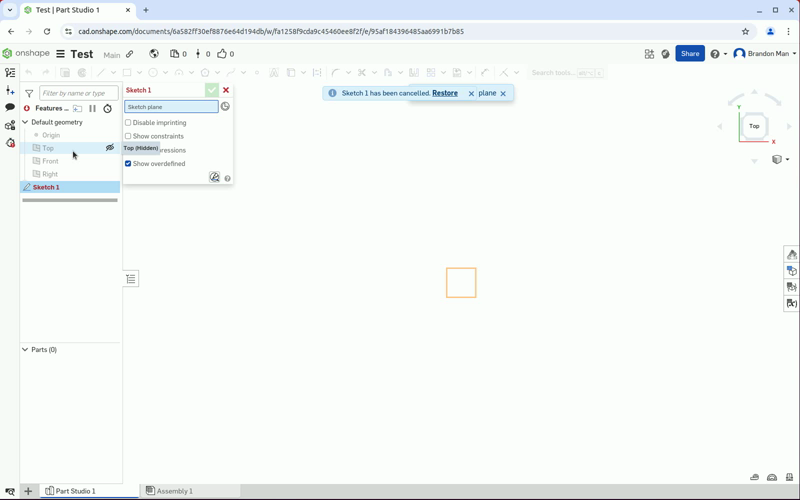
click(73, 150)
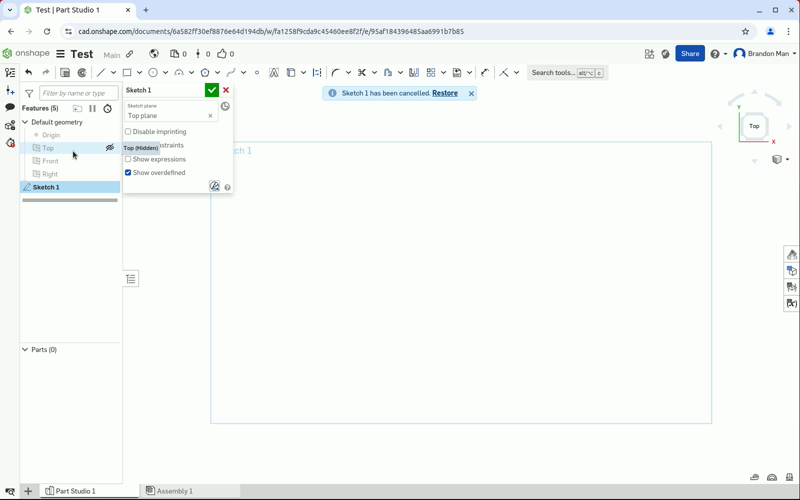
mouse_move(73, 352)
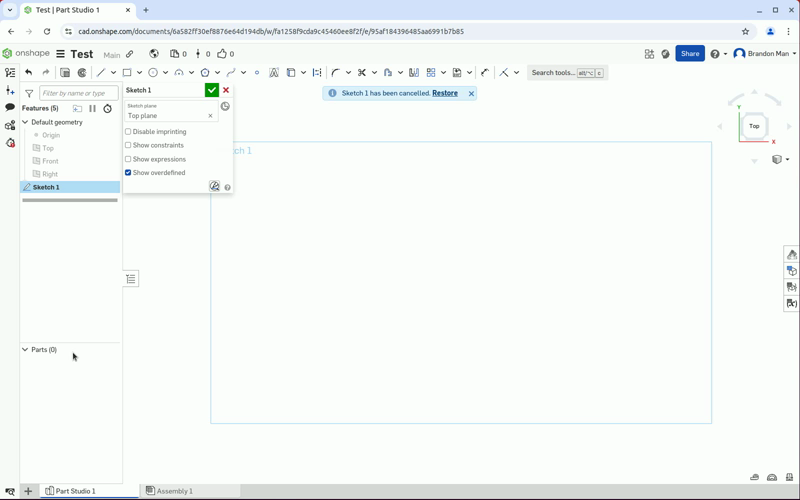
key(y)
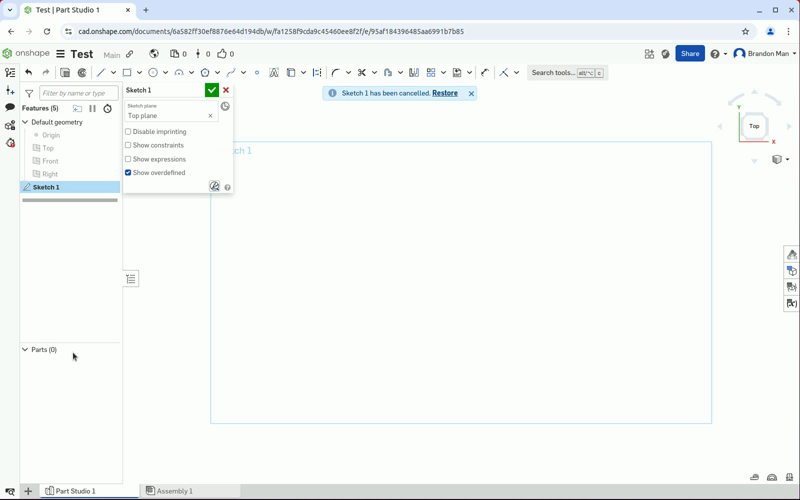
key(l)
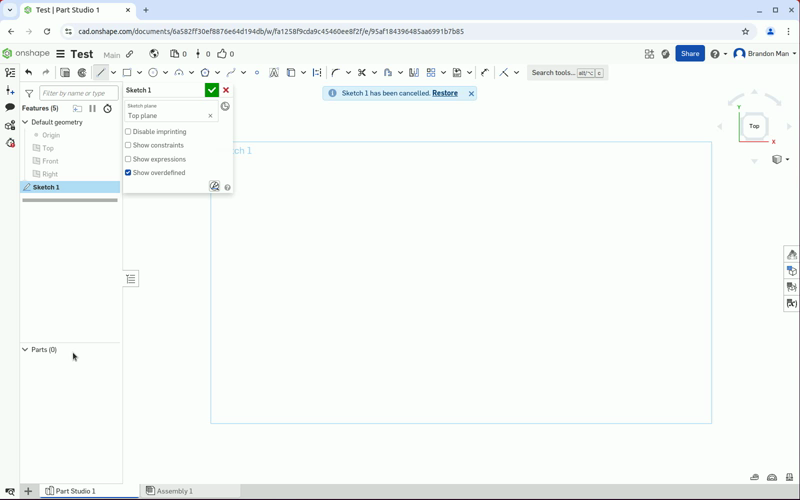
key_down(shift)
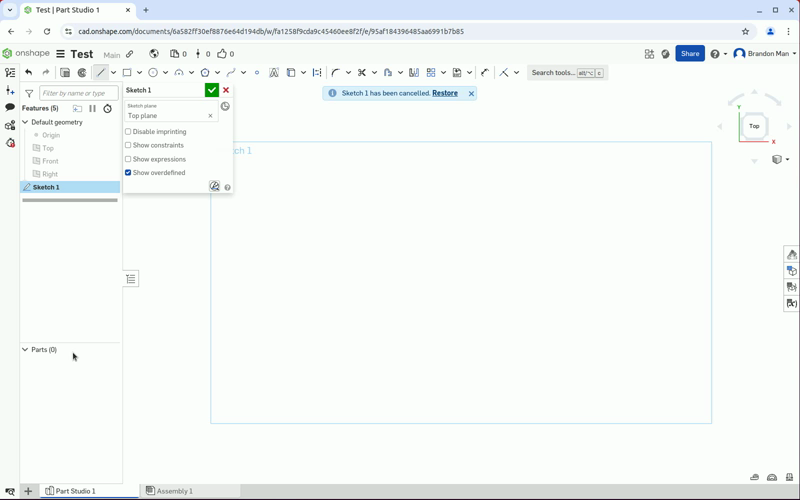
mouse_move(460, 282)
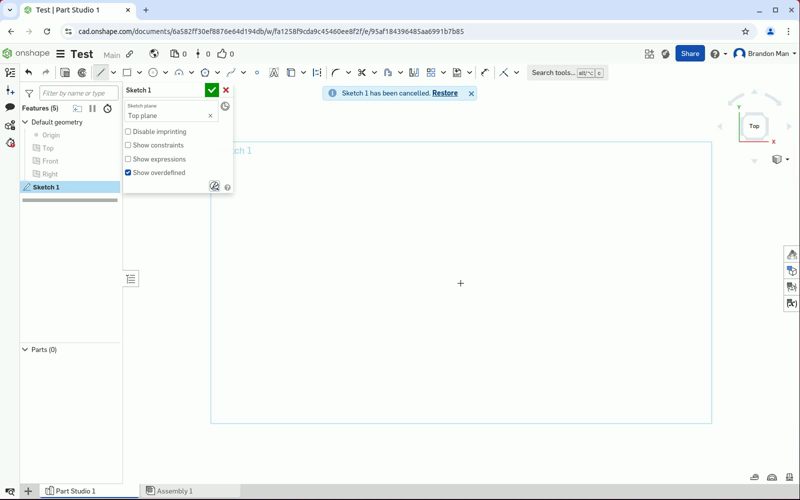
click(460, 282)
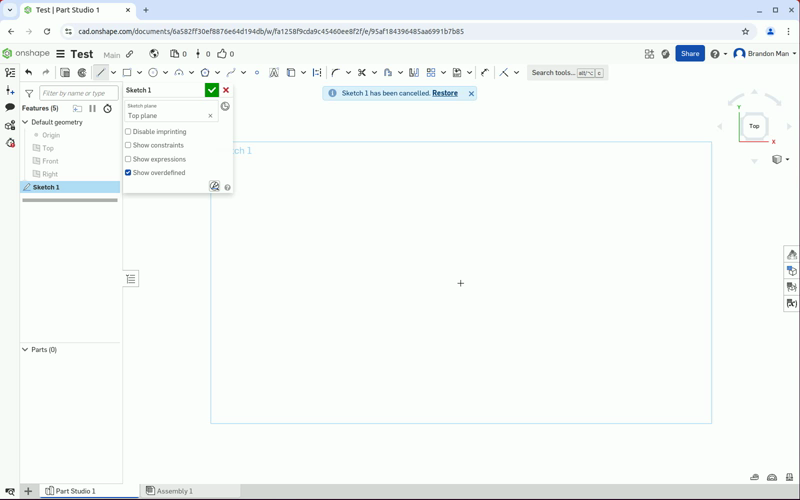
key_up(shift)
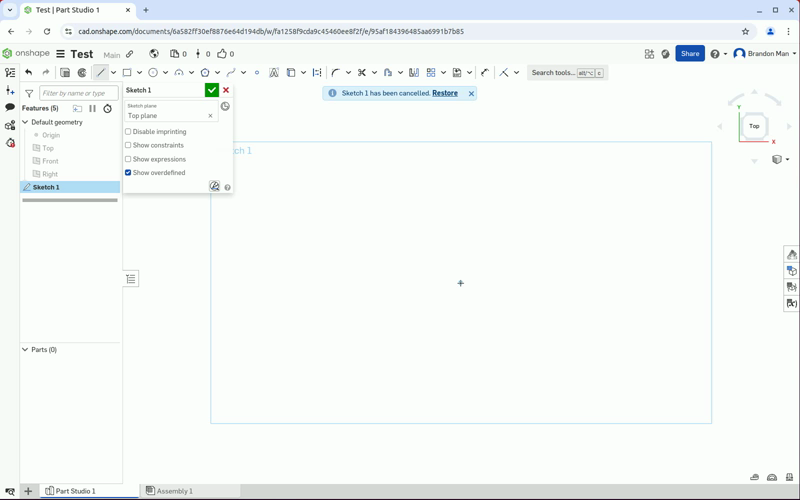
key_down(shift)
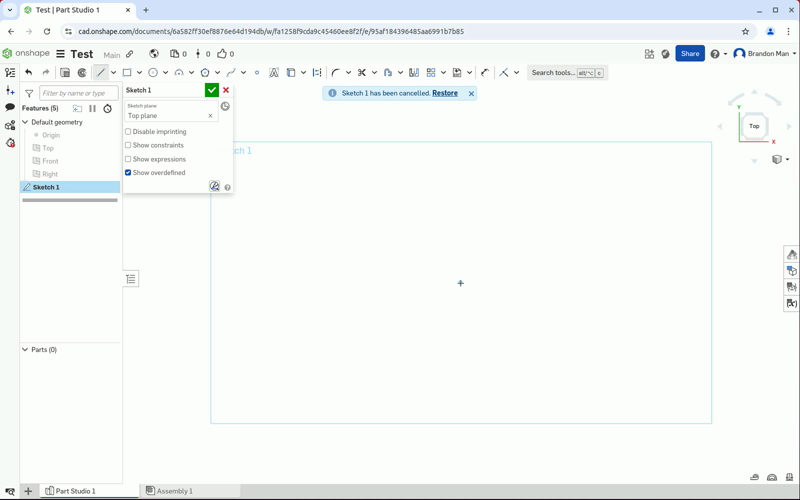
mouse_move(490, 282)
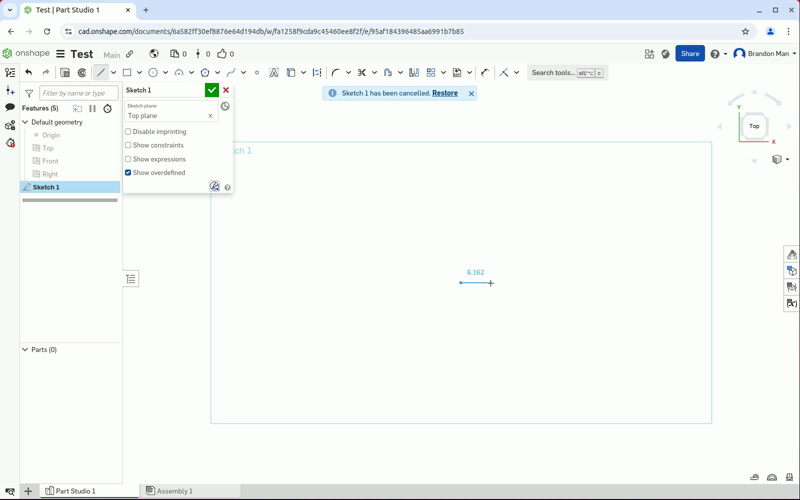
mouse_move(506, 282)
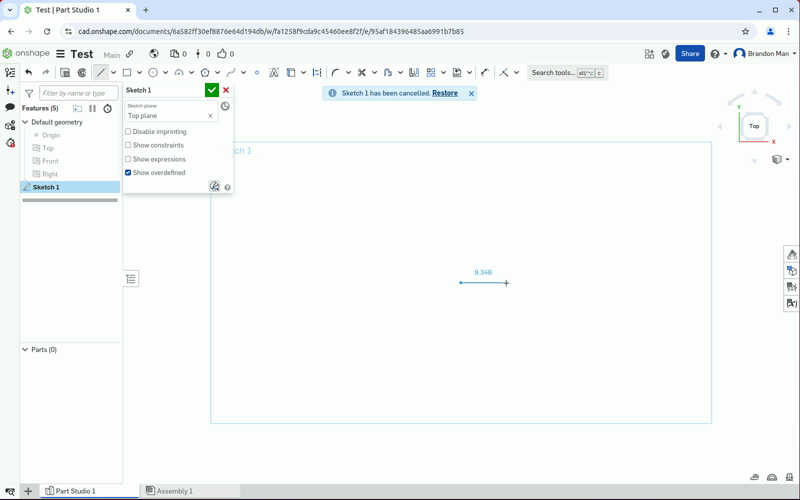
click(506, 282)
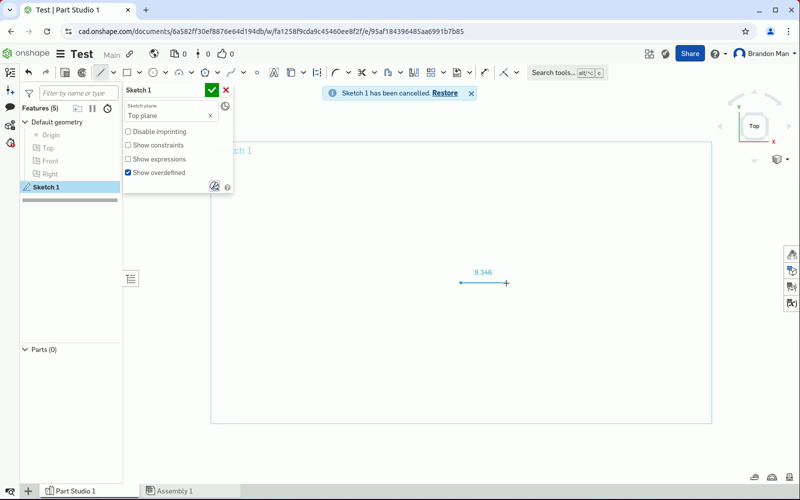
key_up(shift)
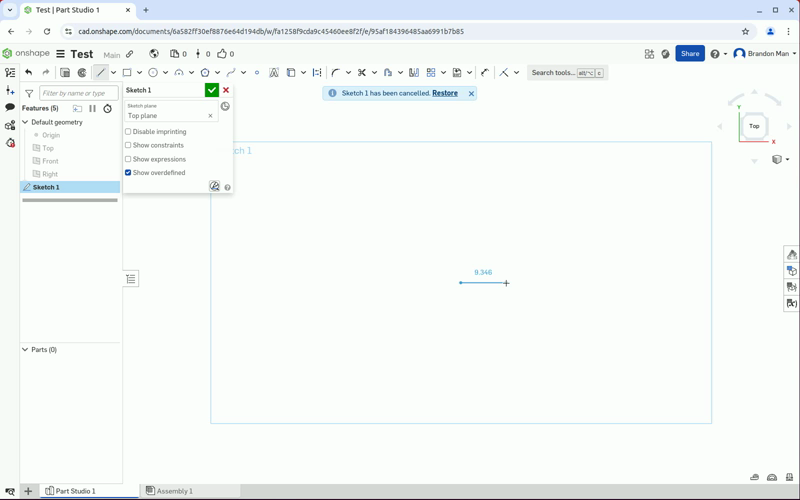
key_down(shift)
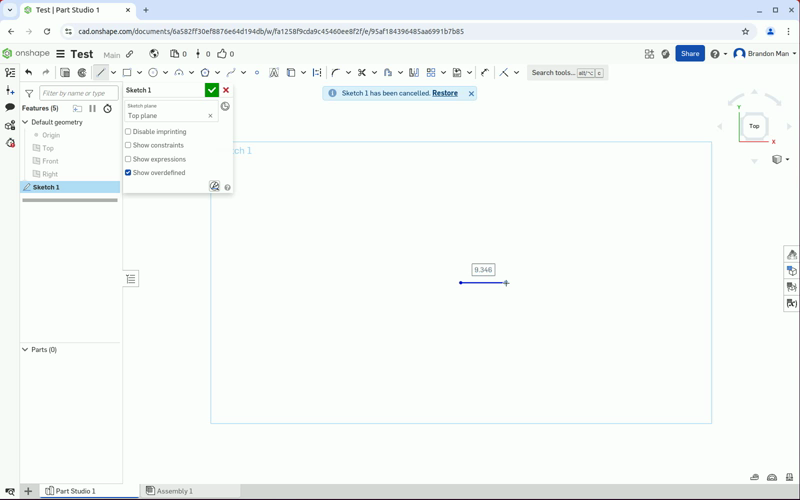
mouse_move(536, 282)
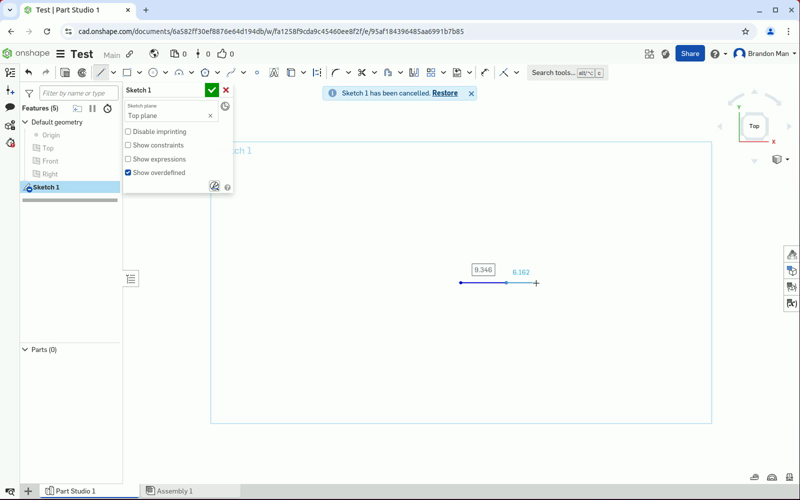
mouse_move(506, 237)
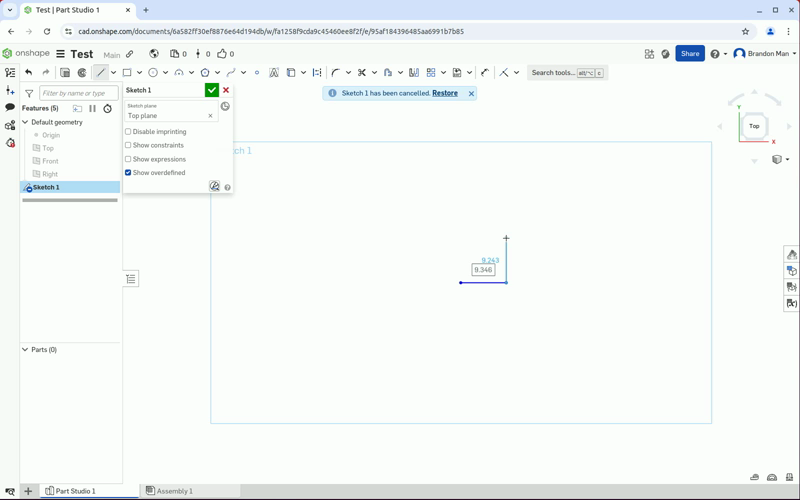
click(506, 237)
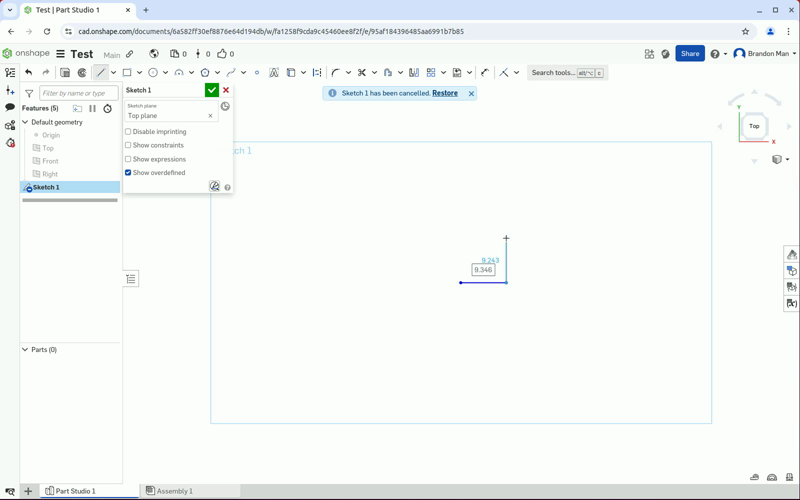
key_up(shift)
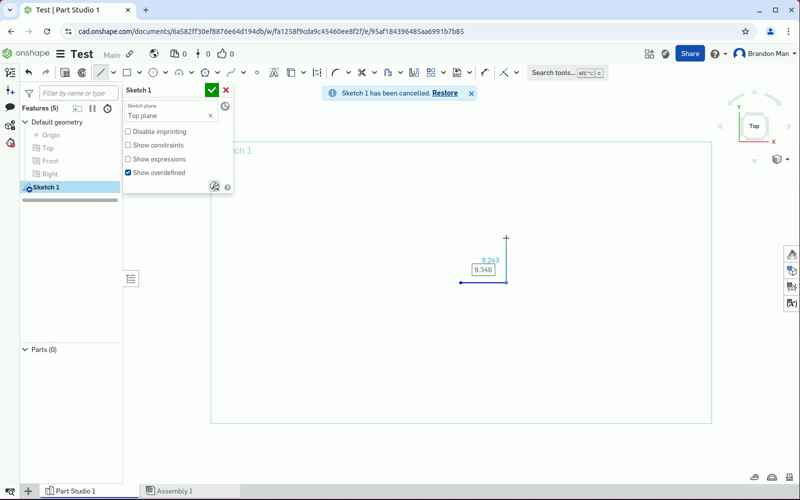
key_down(shift)
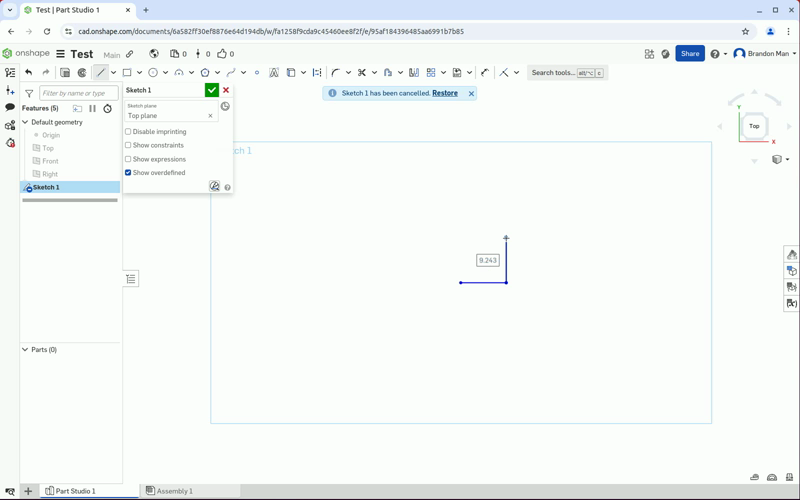
mouse_move(536, 237)
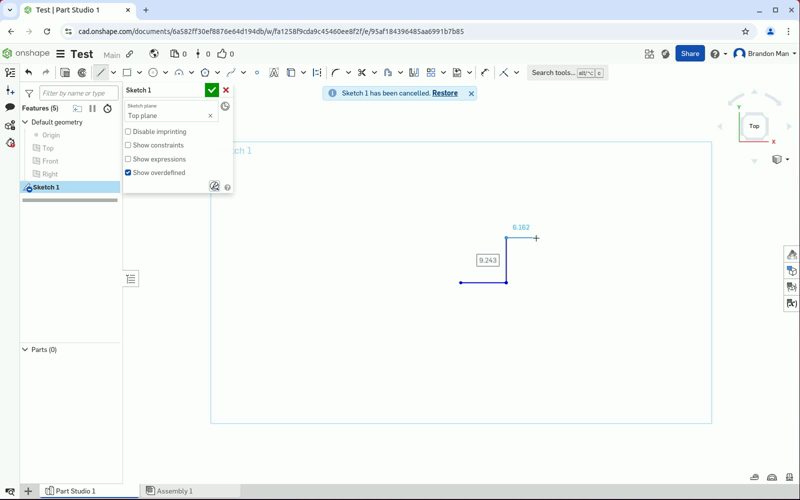
mouse_move(460, 237)
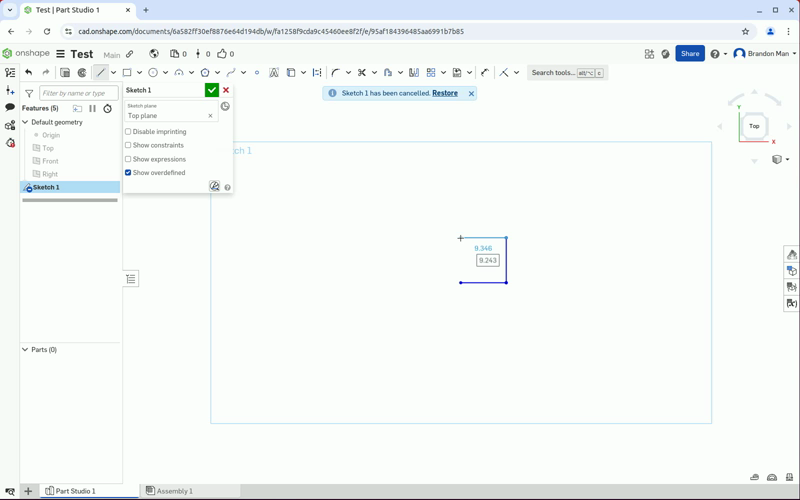
click(460, 237)
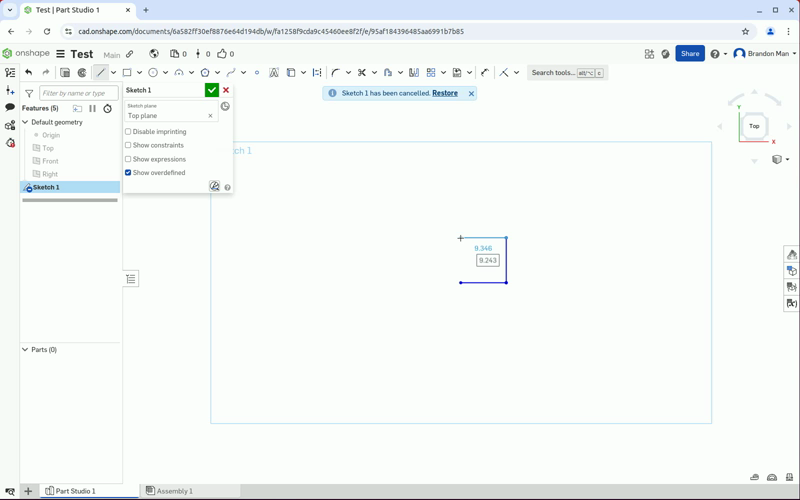
key_up(shift)
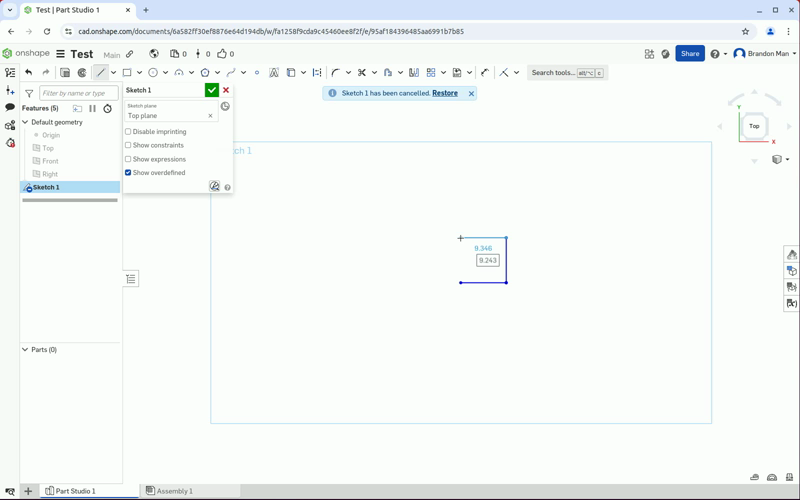
mouse_move(490, 237)
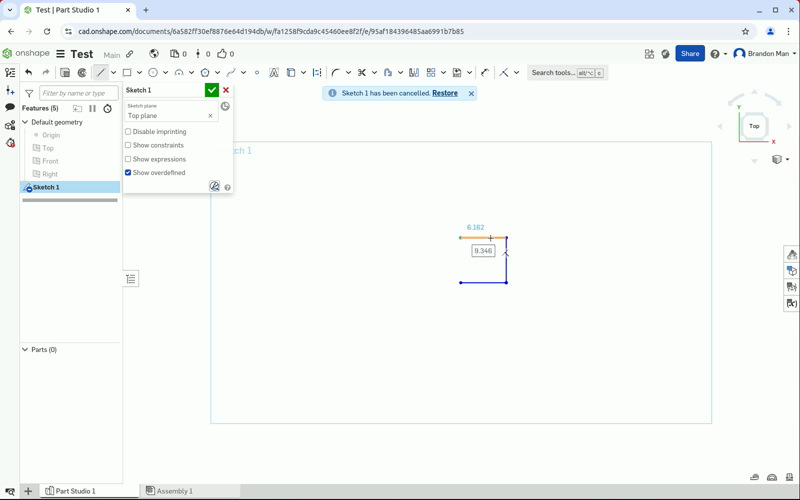
key_down(shift)
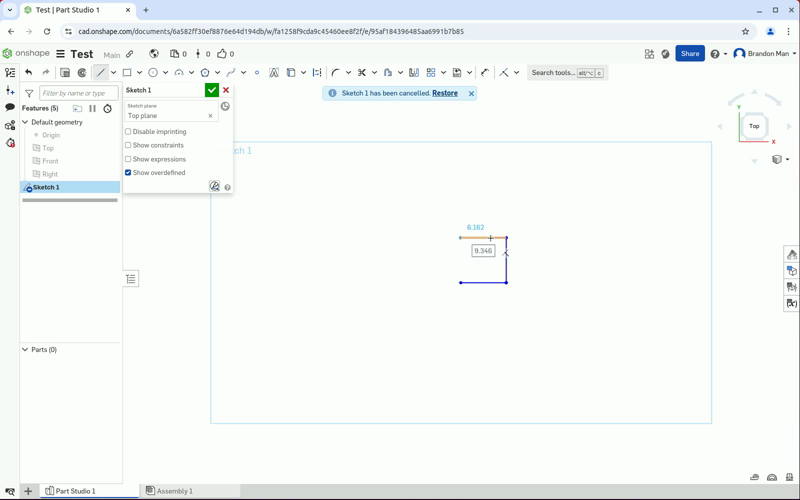
mouse_move(460, 282)
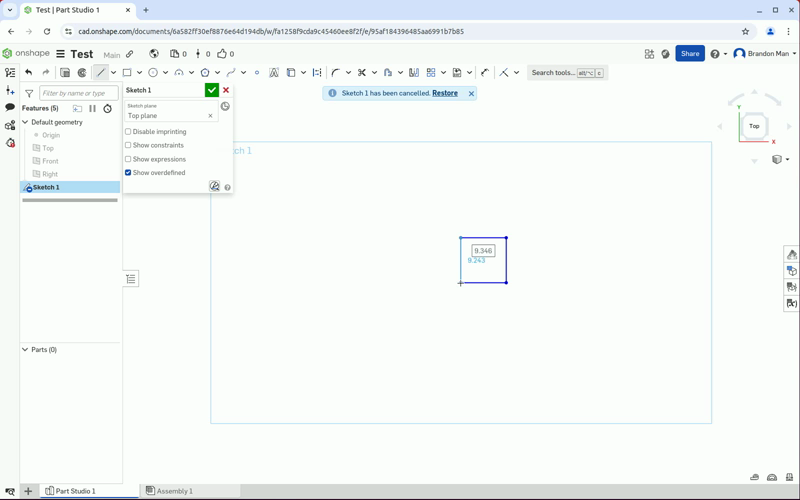
key_up(shift)
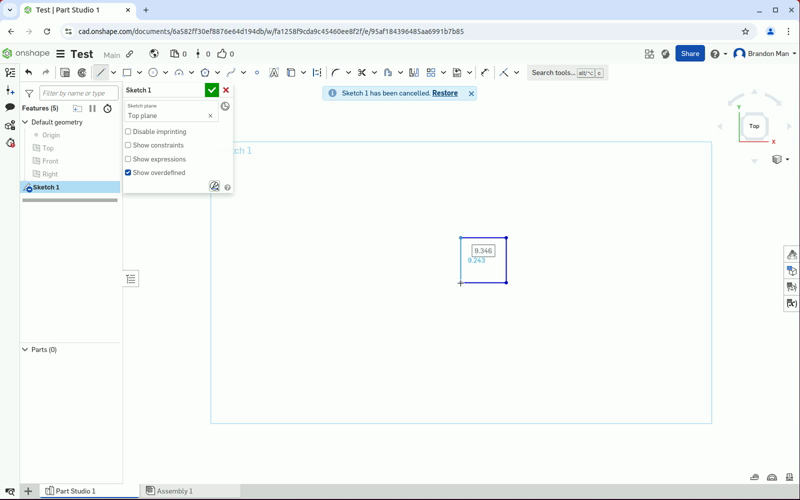
click(460, 282)
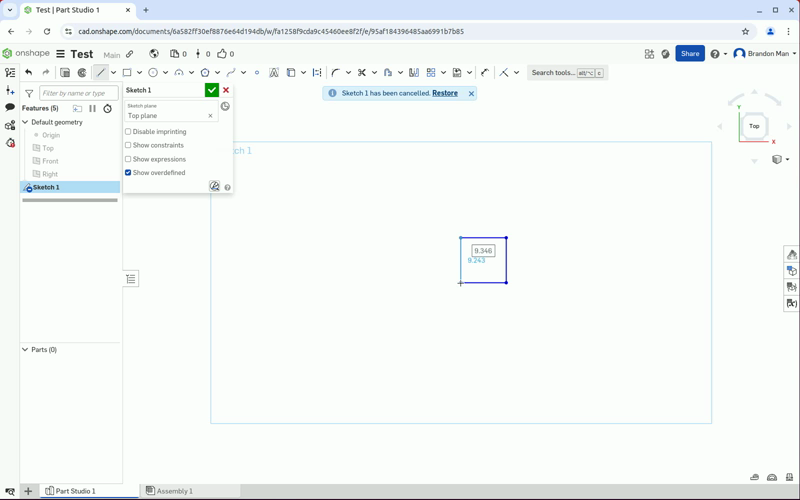
key(esc)
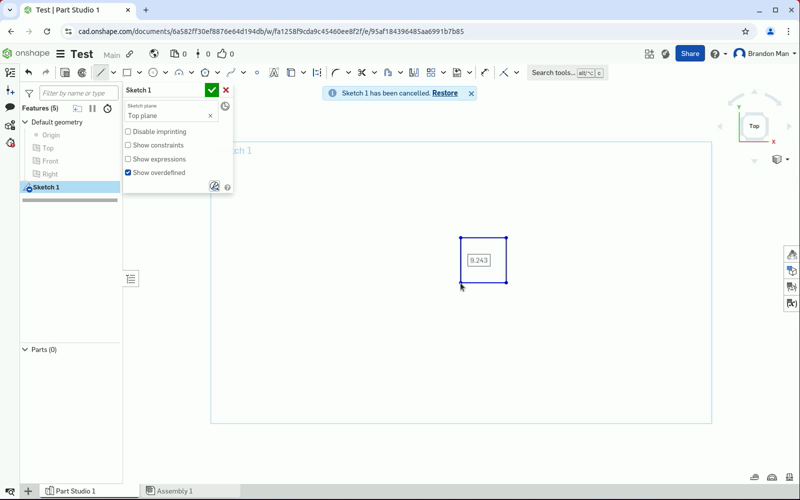
key(c)
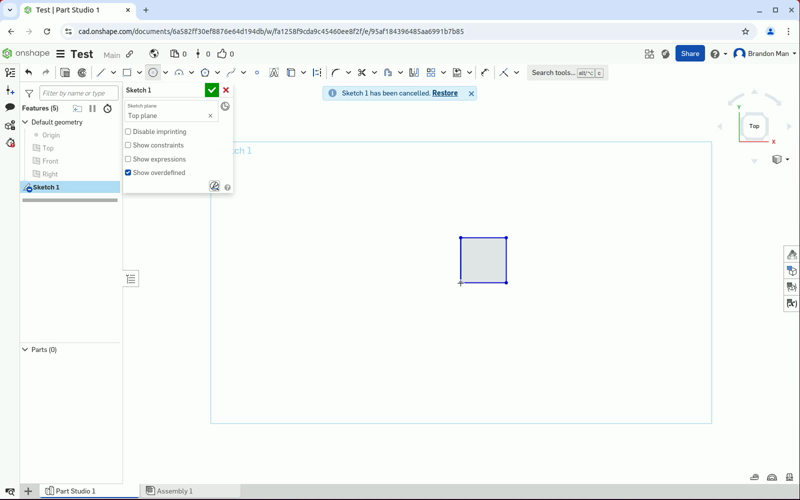
key_down(shift)
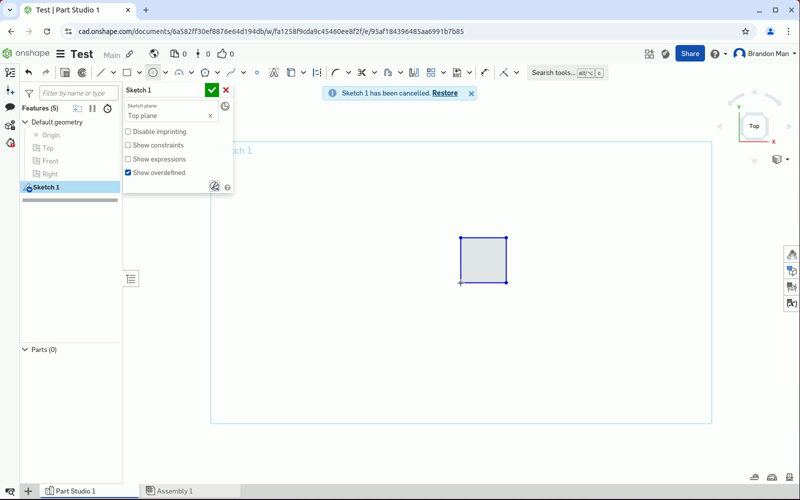
mouse_move(483, 260)
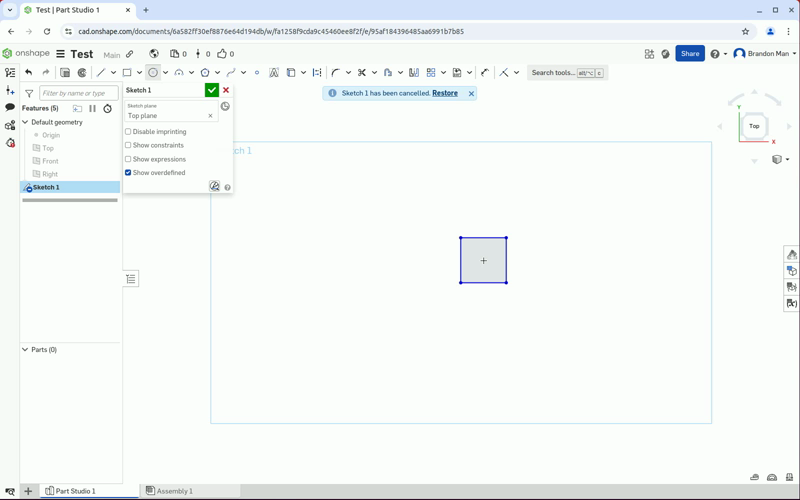
click(483, 260)
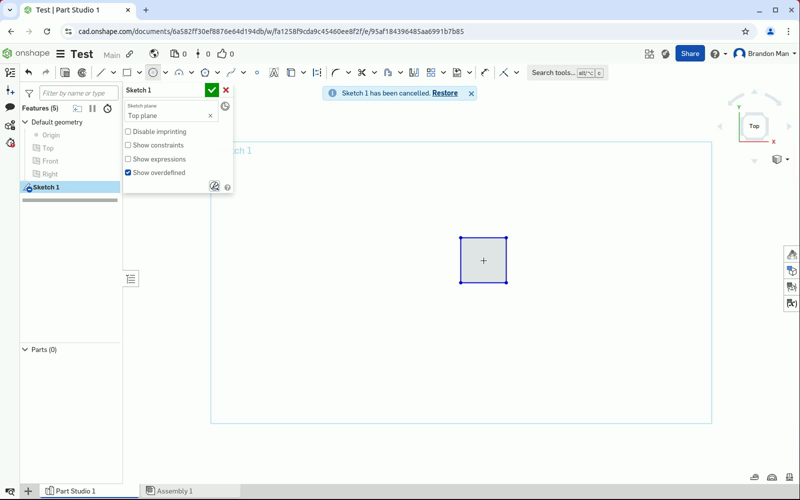
key_up(shift)
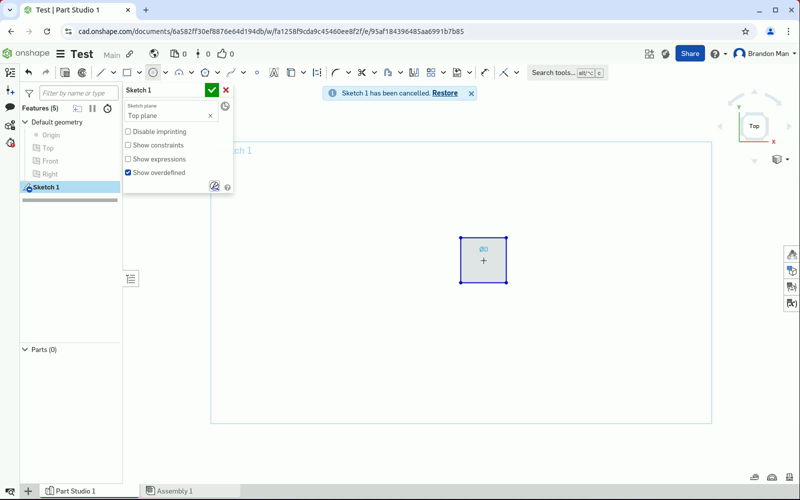
mouse_move(491, 260)
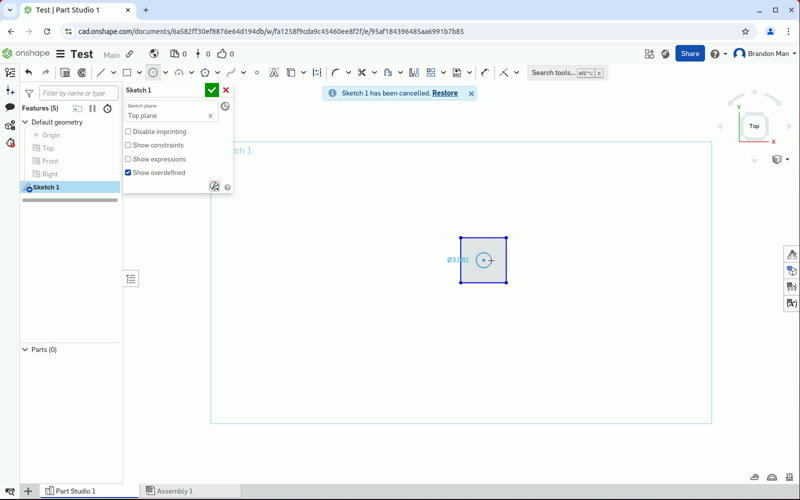
click(491, 260)
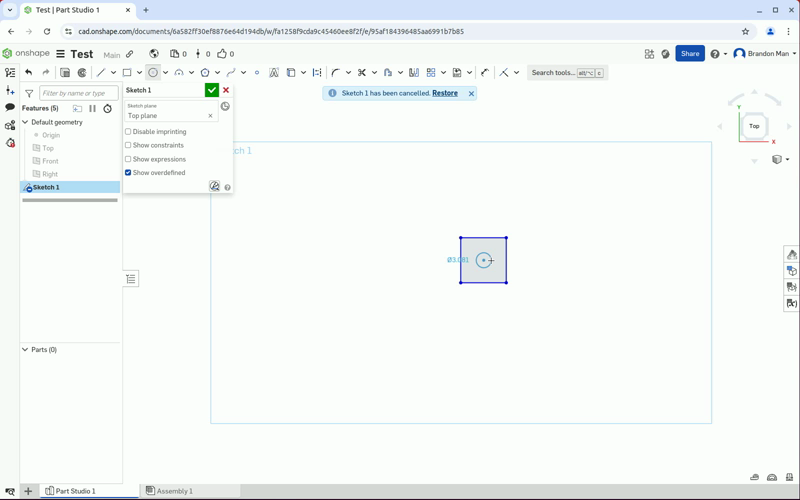
key(esc)
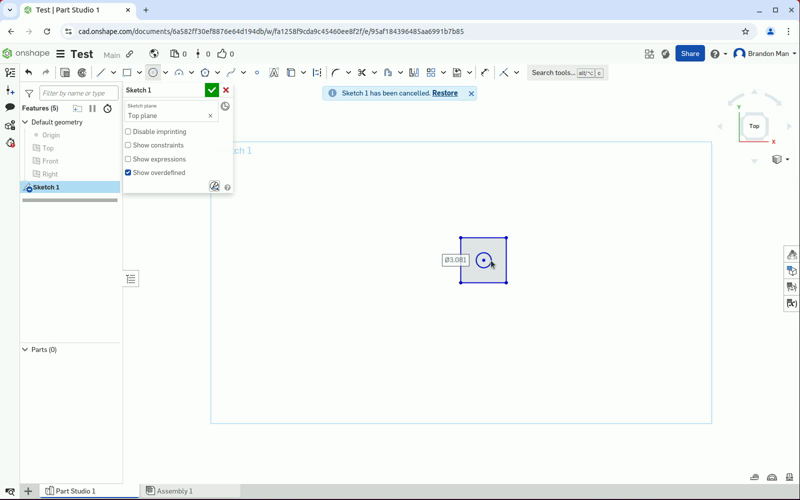
mouse_move(495, 242)
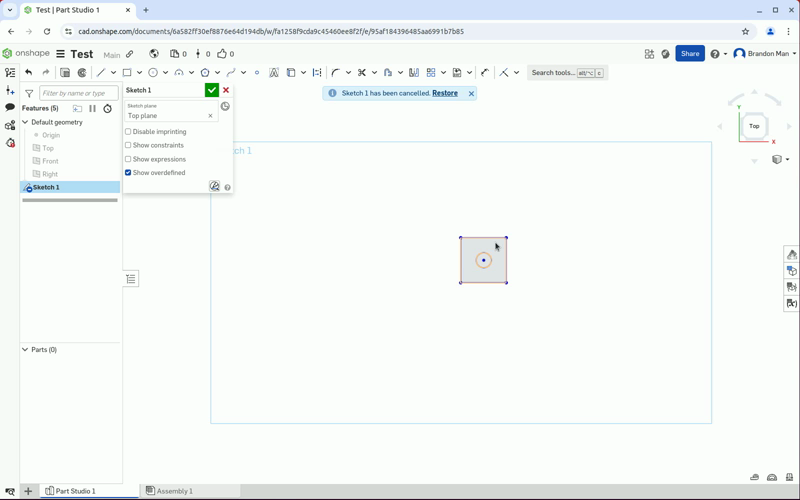
click(495, 242)
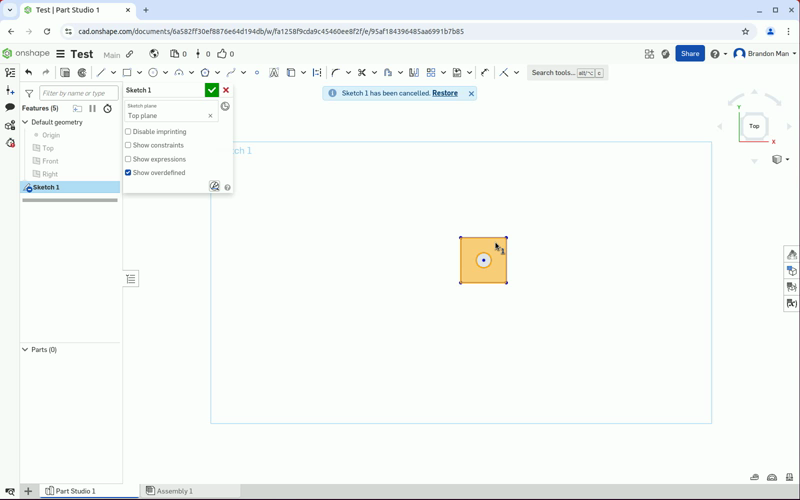
mouse_move(73, 352)
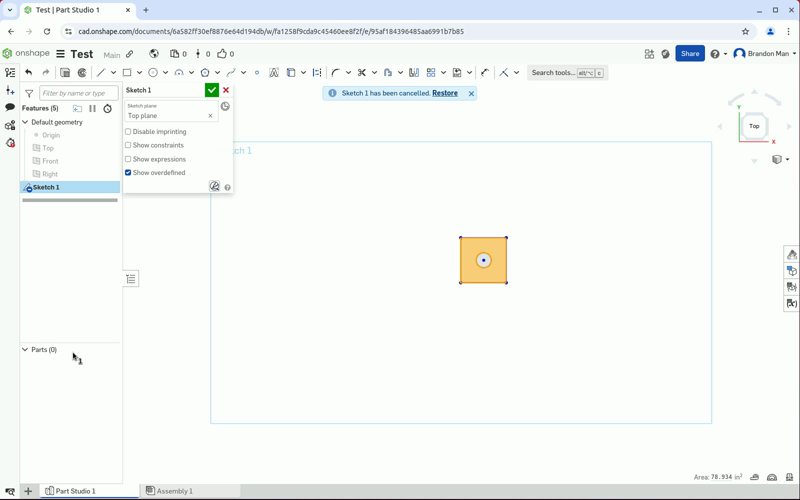
key(shift+y)
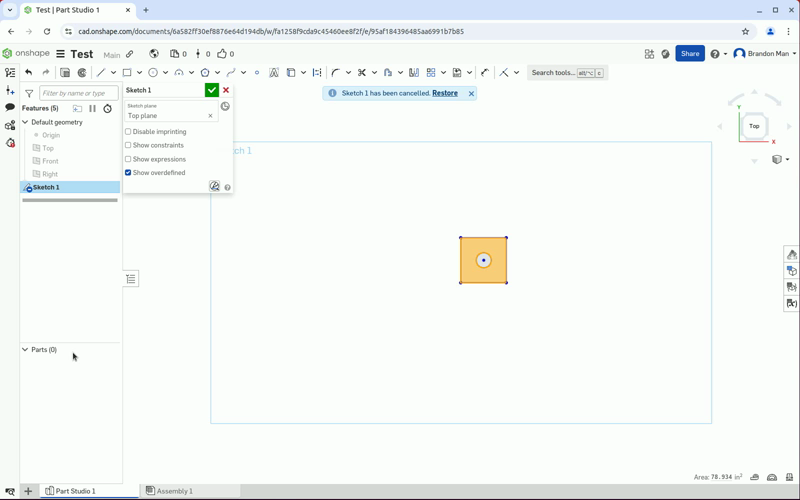
key(shift+e)
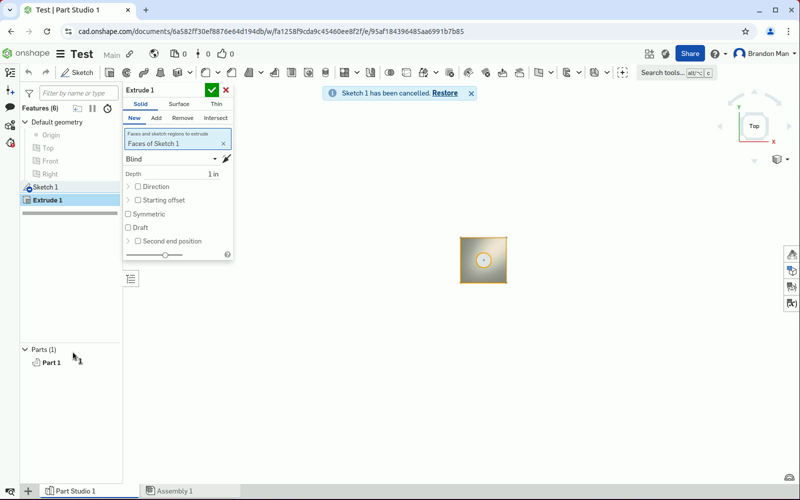
mouse_move(143, 106)
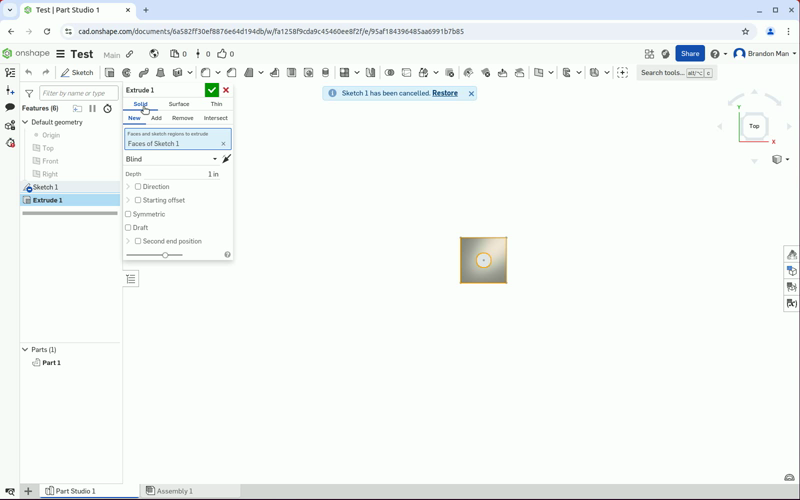
click(143, 106)
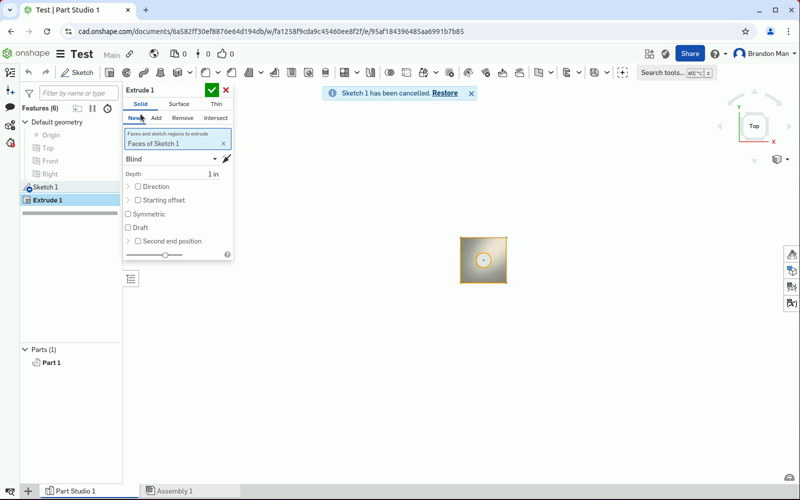
mouse_move(137, 120)
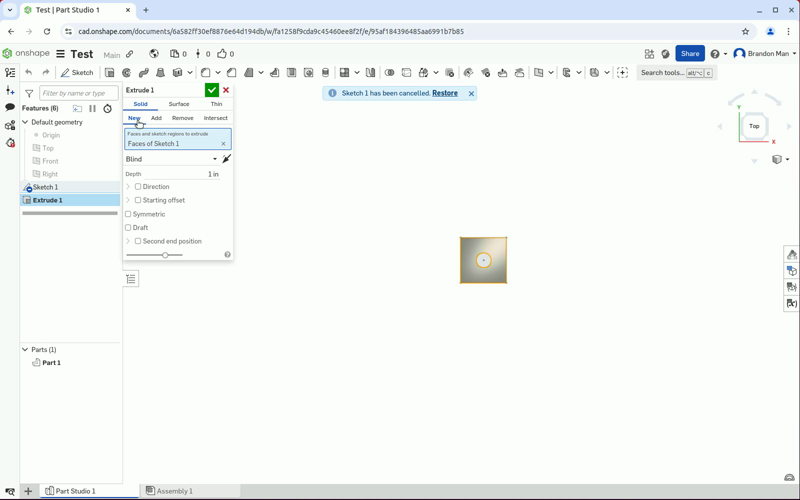
click(137, 120)
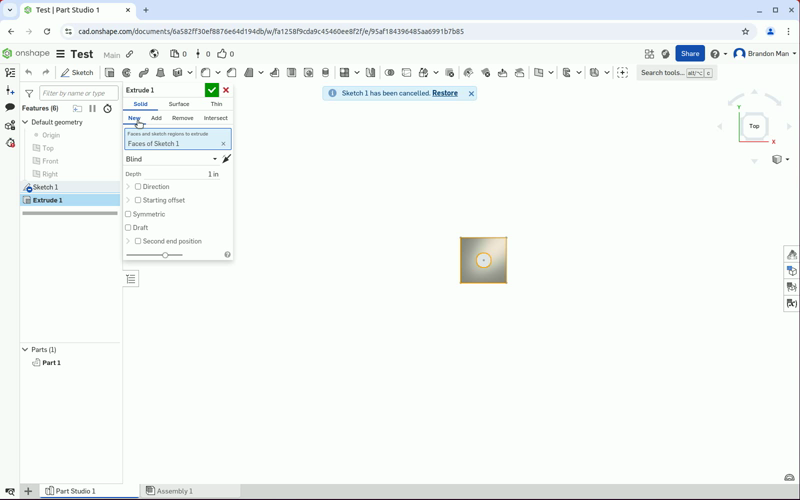
key(tab, 4)
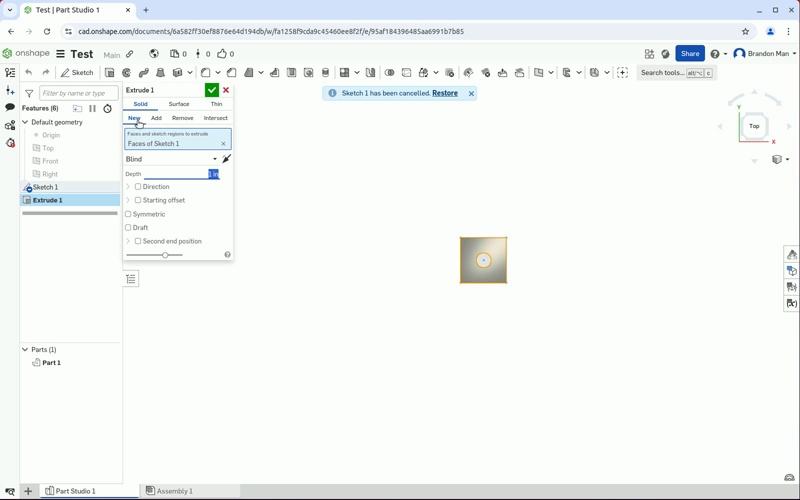
text(6.258)
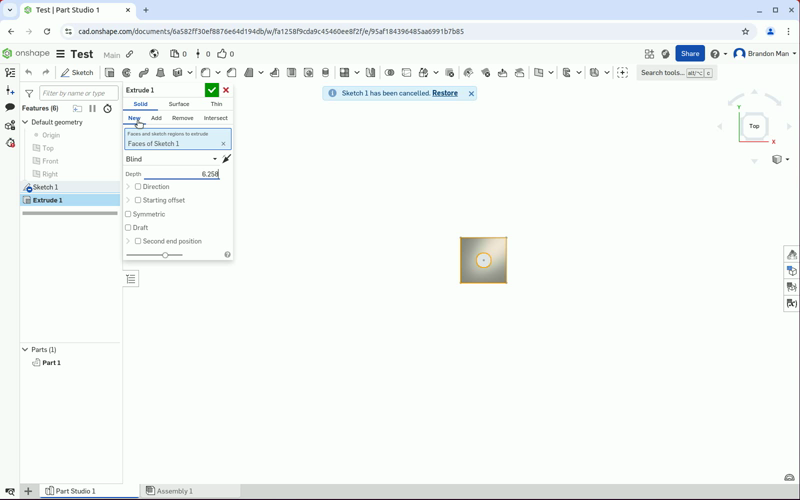
key(enter)
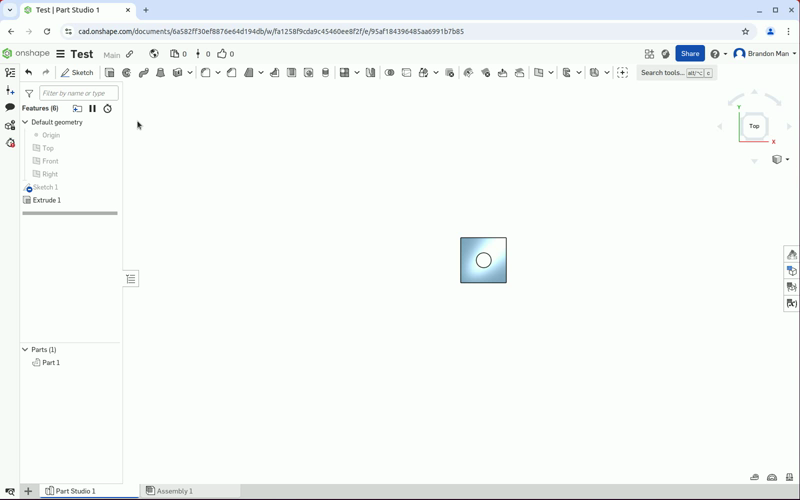
key(shift+h)
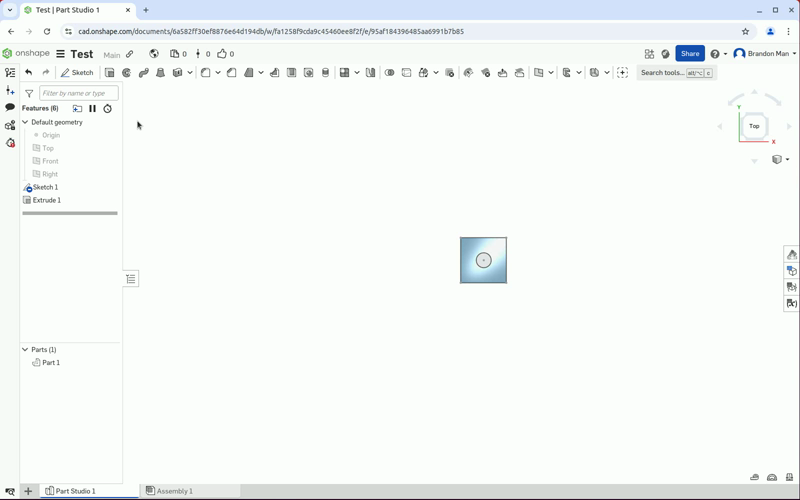
key(shift+h)
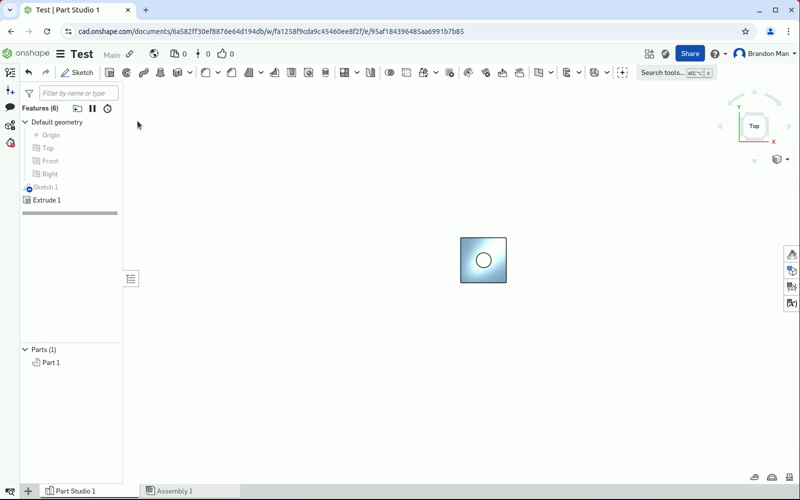
mouse_move(73, 189)
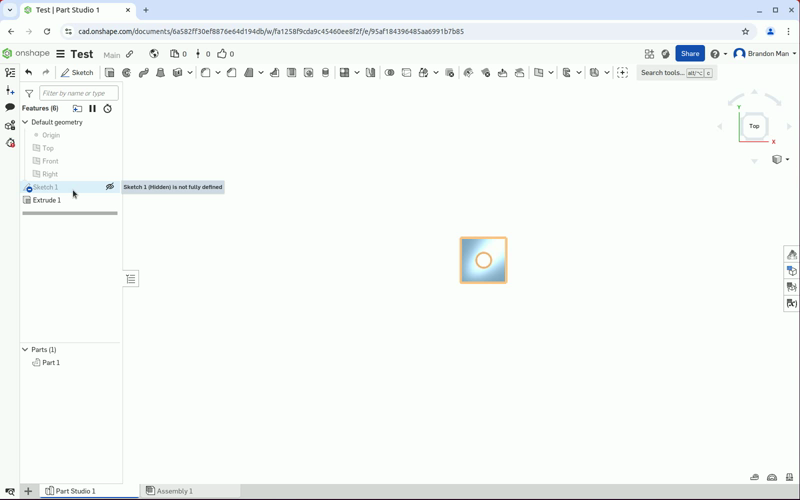
click(73, 189)
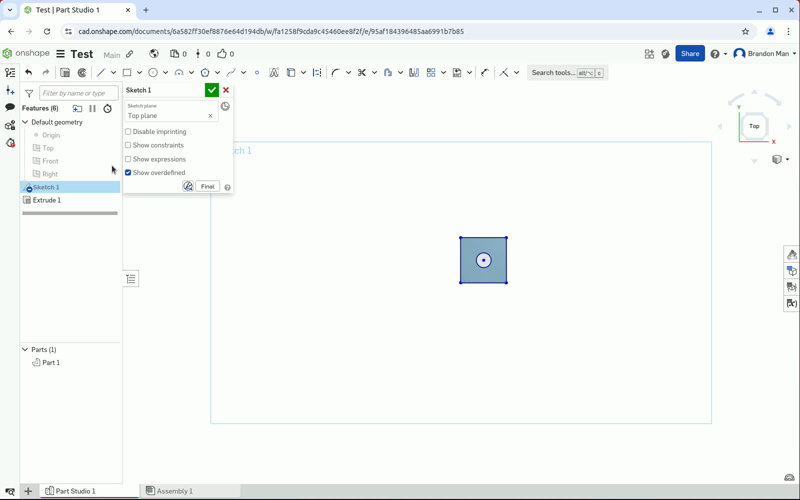
mouse_move(229, 92)
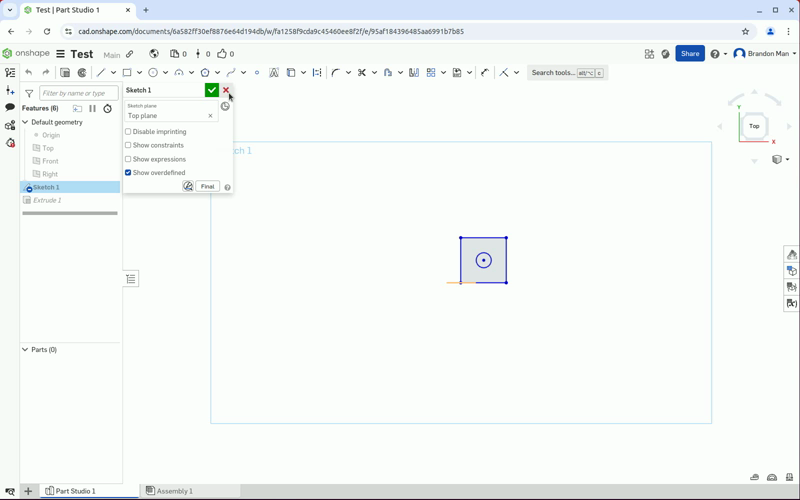
click(229, 92)
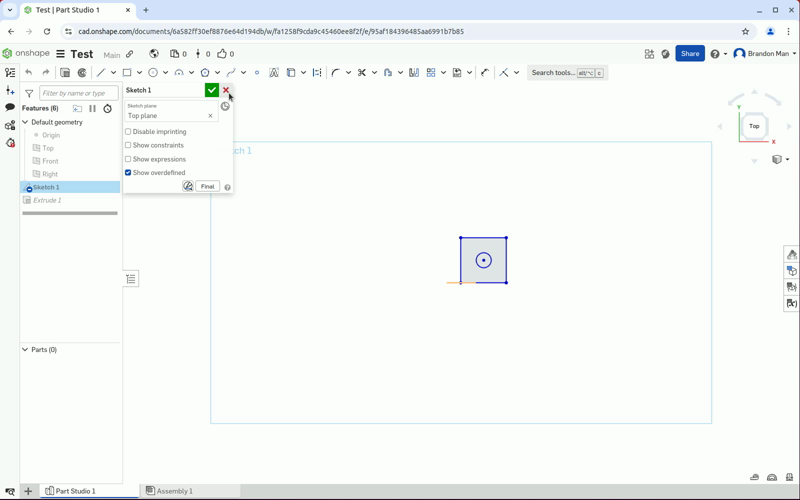
key(shift+s)
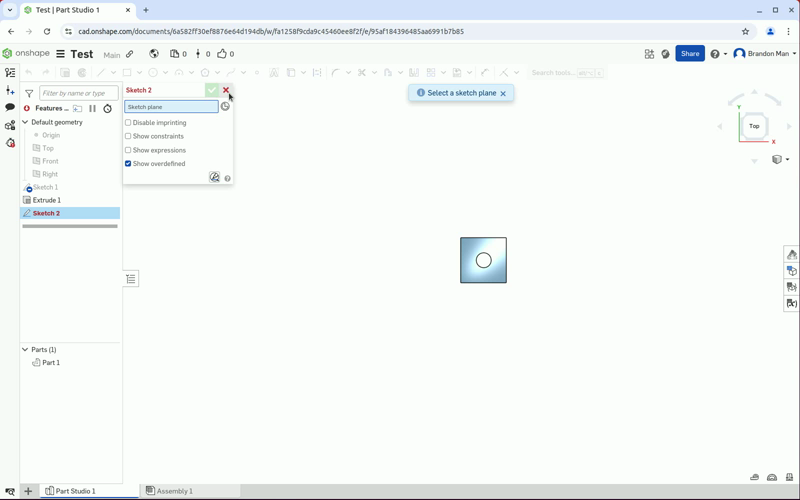
mouse_move(73, 150)
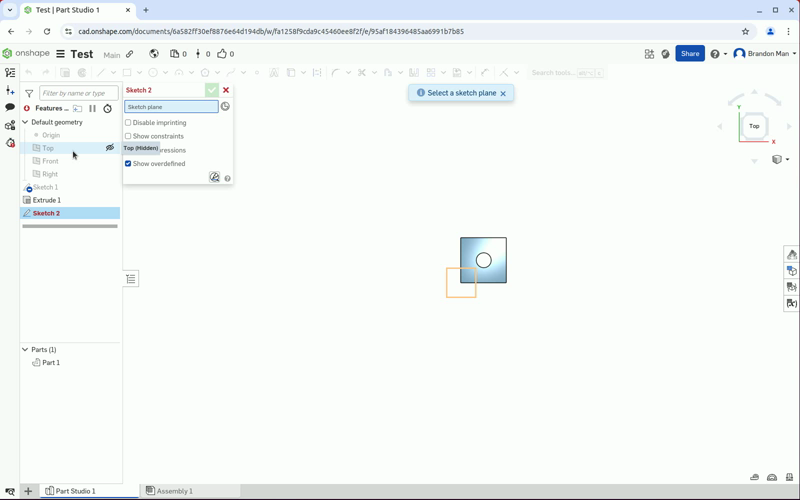
click(73, 150)
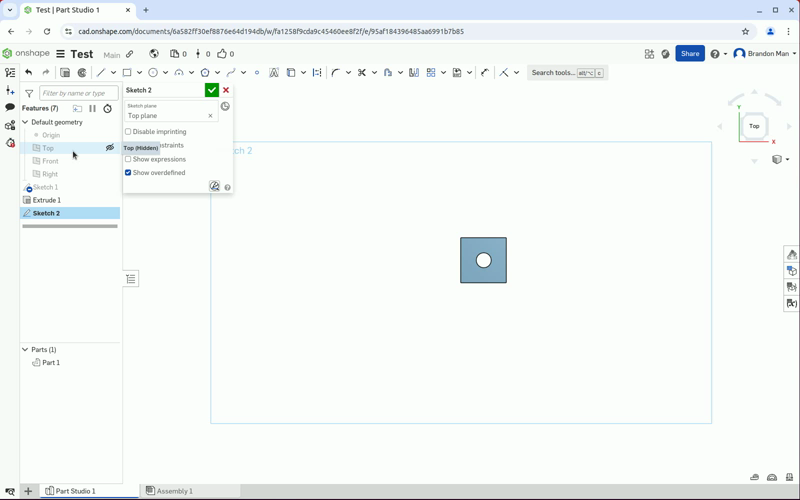
mouse_move(73, 352)
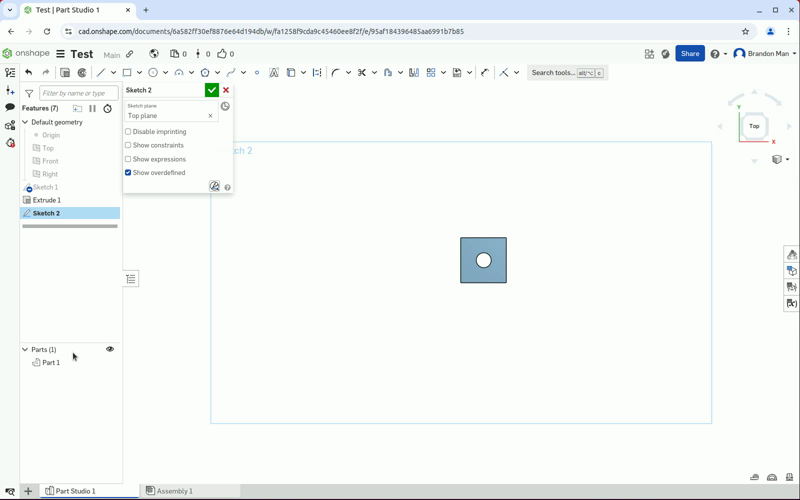
key(y)
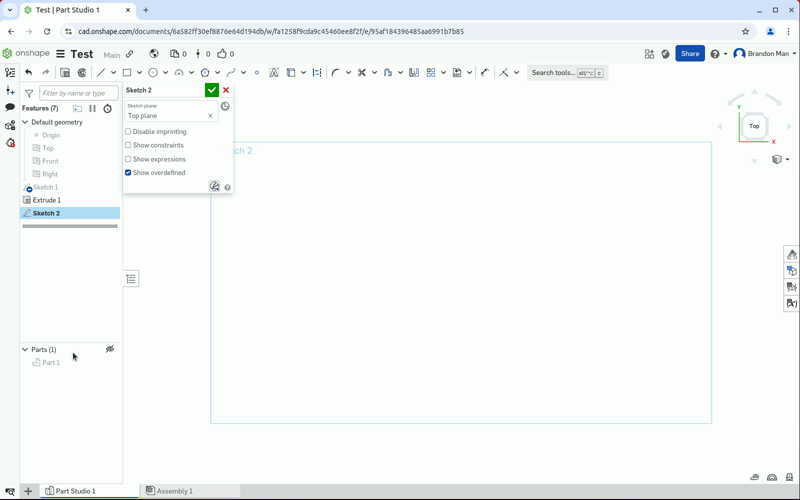
key(l)
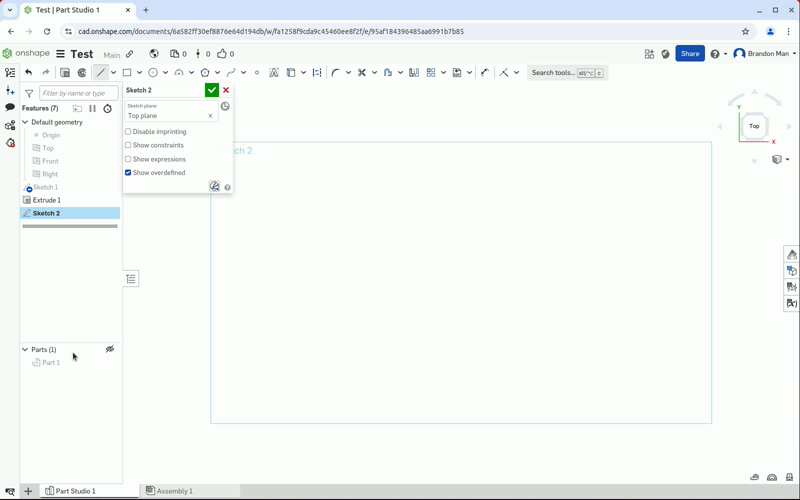
key_down(shift)
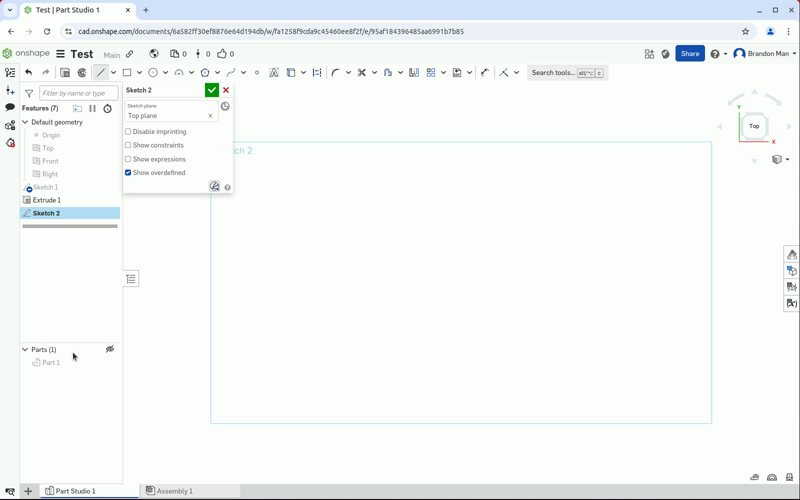
mouse_move(505, 282)
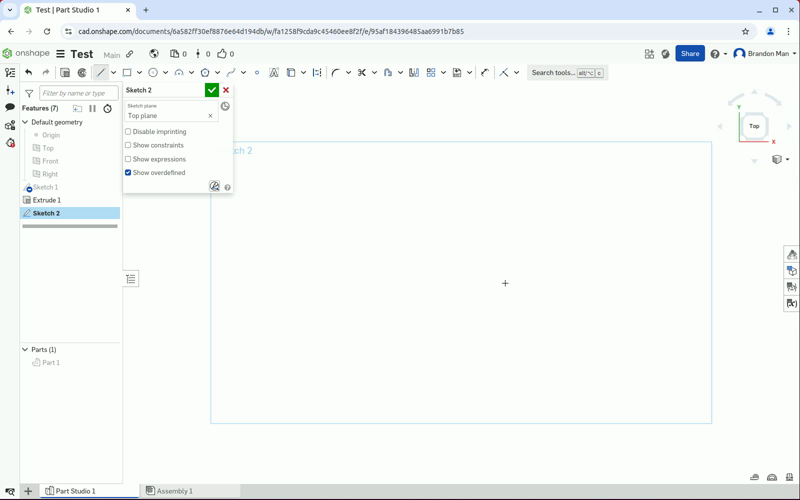
click(505, 282)
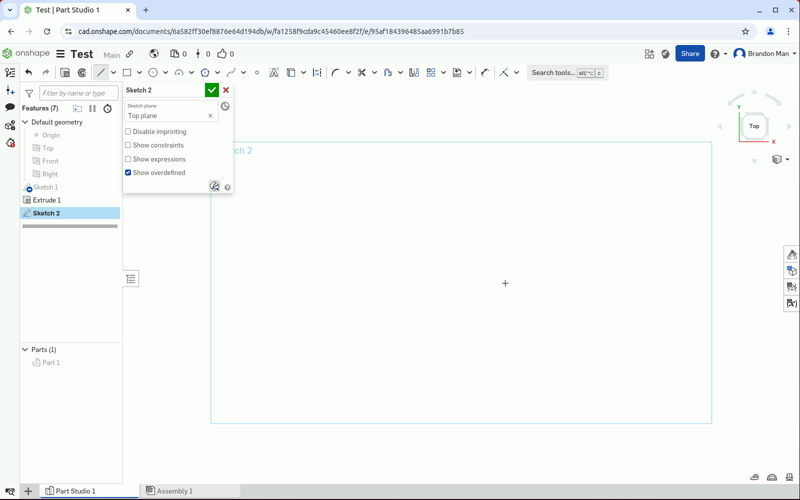
key_up(shift)
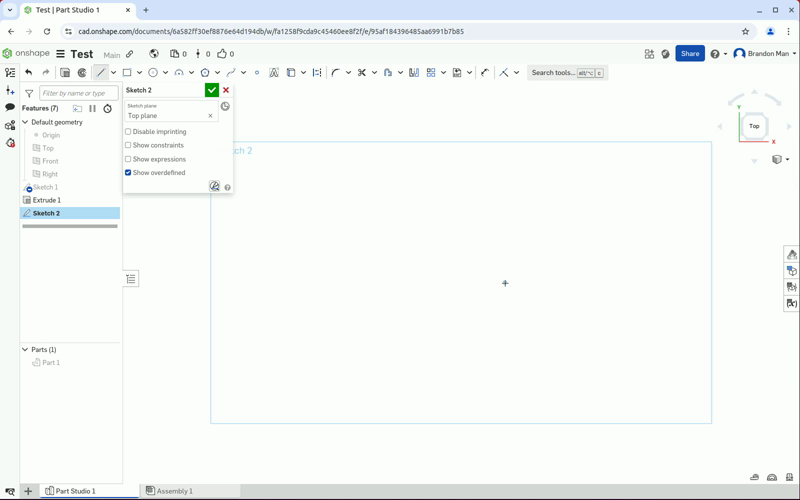
key_down(shift)
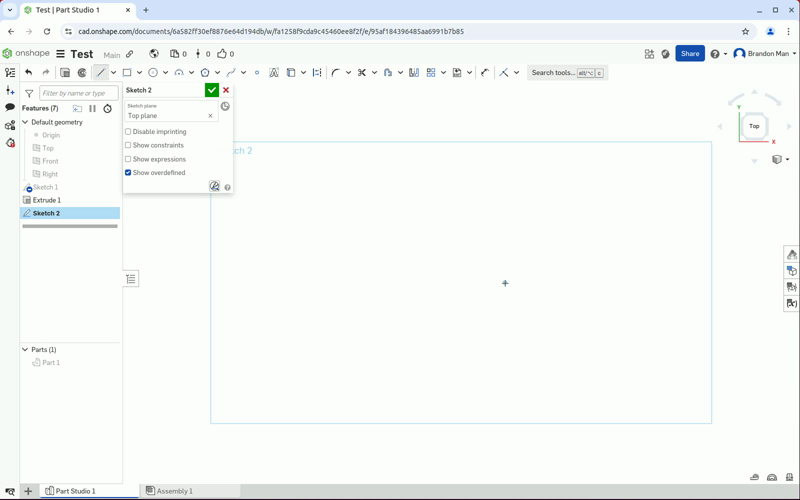
mouse_move(535, 282)
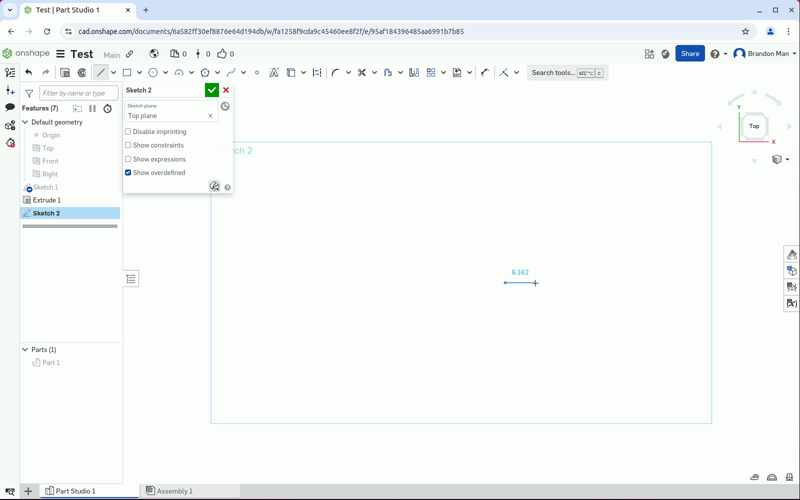
mouse_move(550, 282)
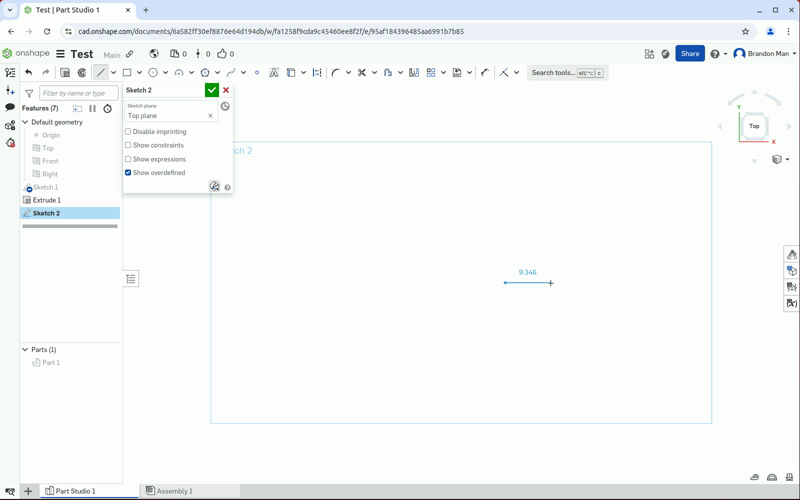
click(550, 282)
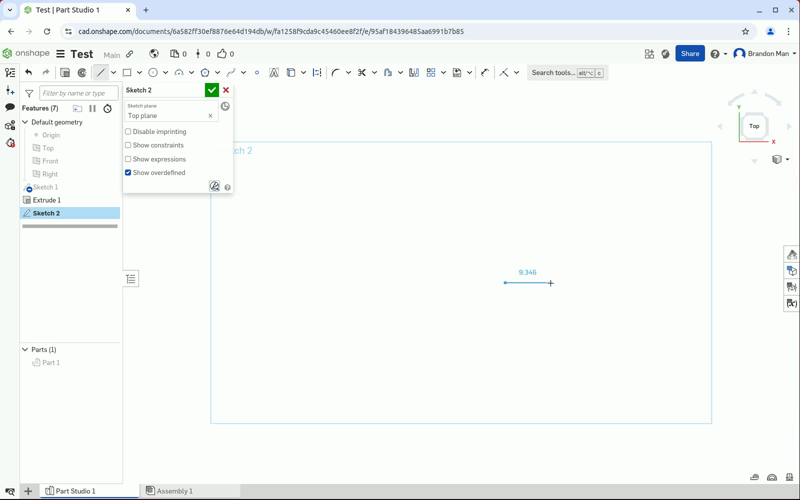
key_up(shift)
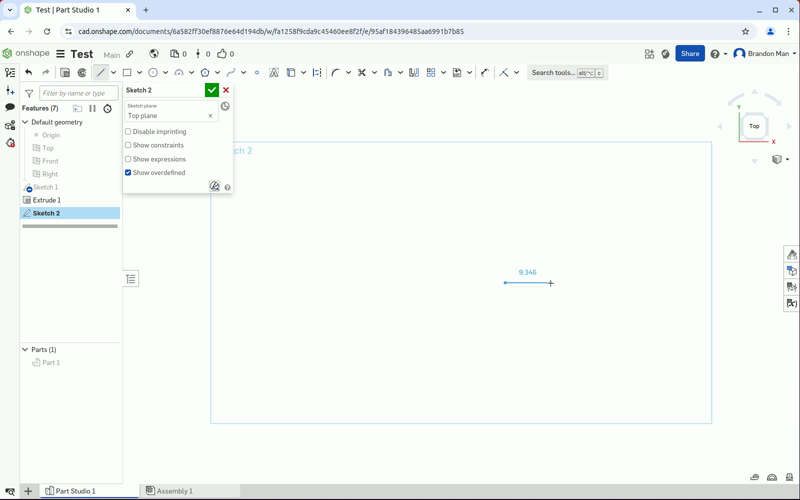
key(esc)
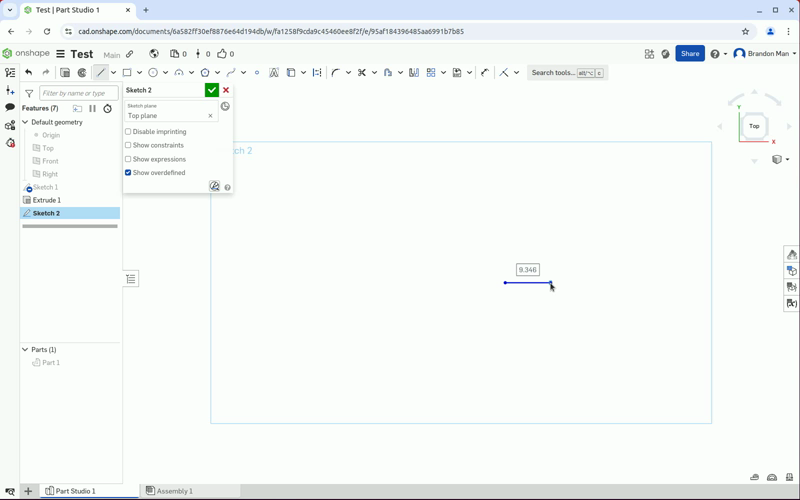
key(a)
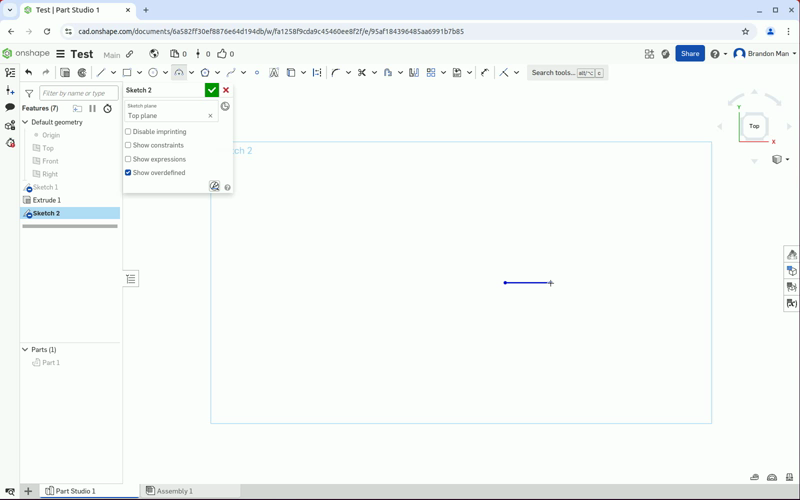
mouse_move(550, 282)
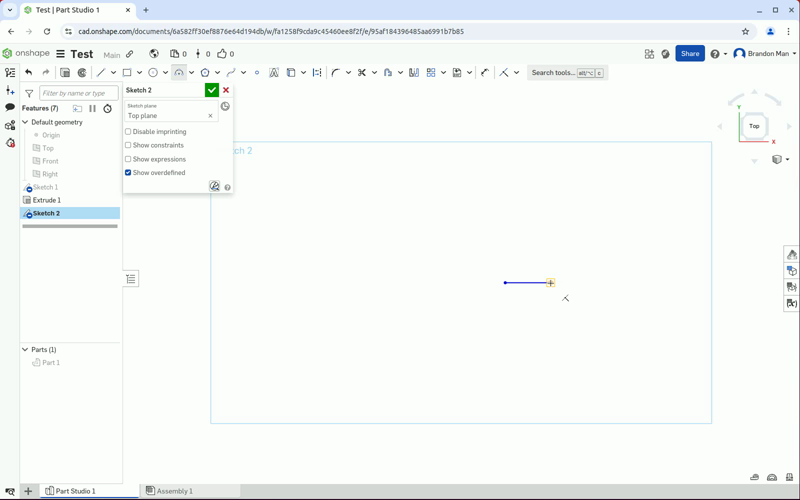
click(550, 282)
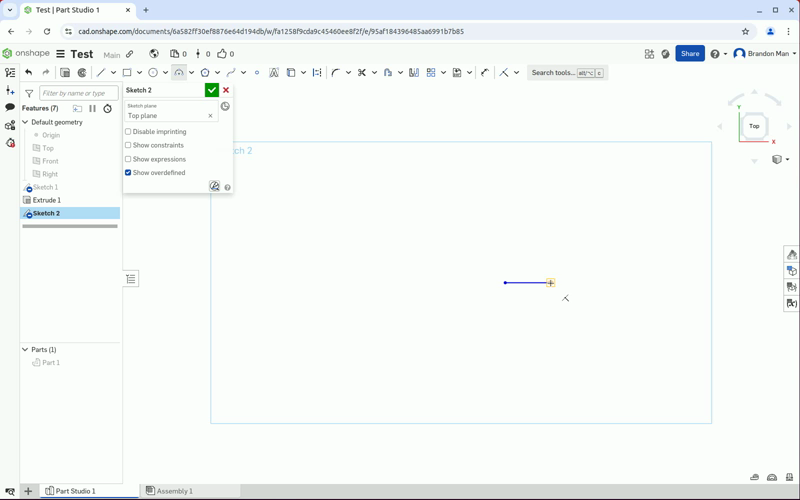
key_down(shift)
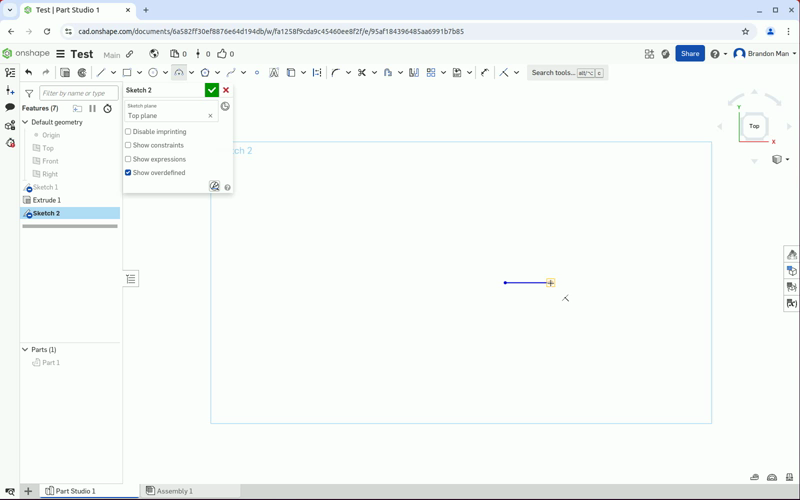
mouse_move(550, 237)
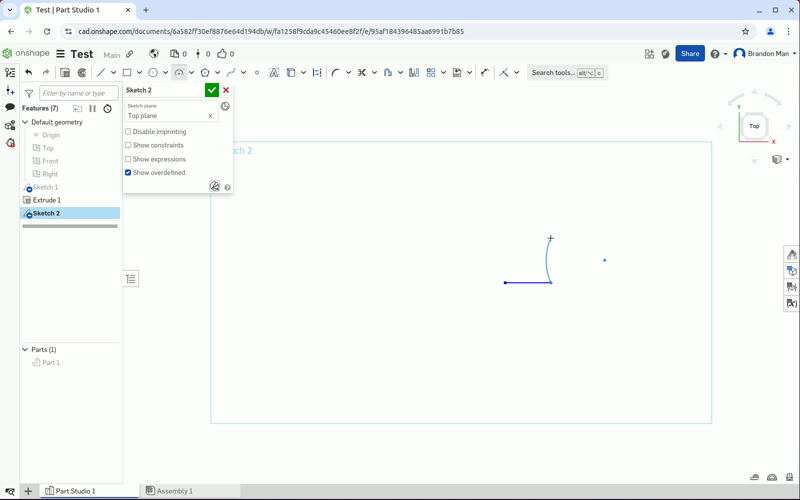
click(550, 237)
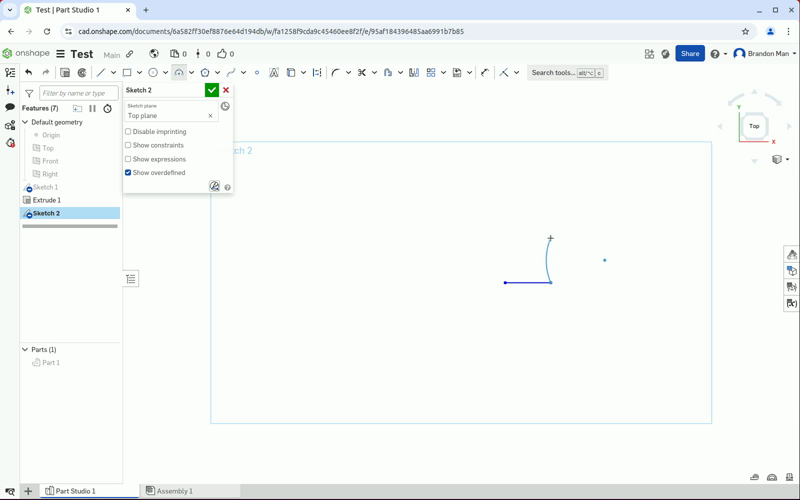
mouse_move(573, 260)
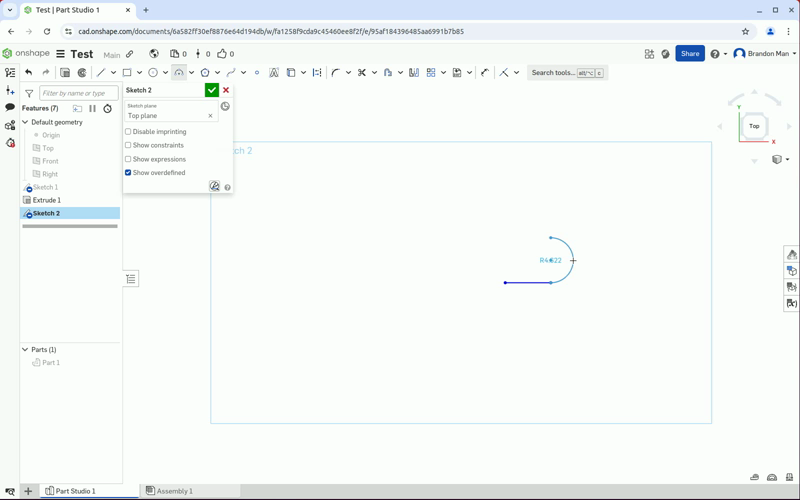
click(573, 260)
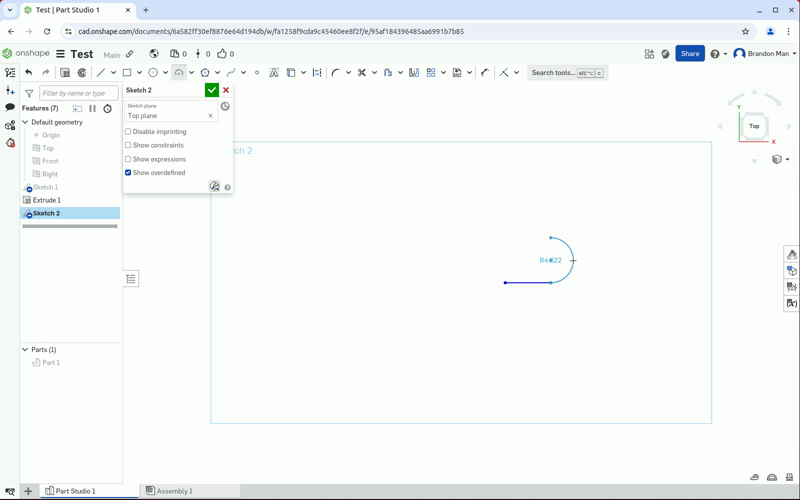
key_up(shift)
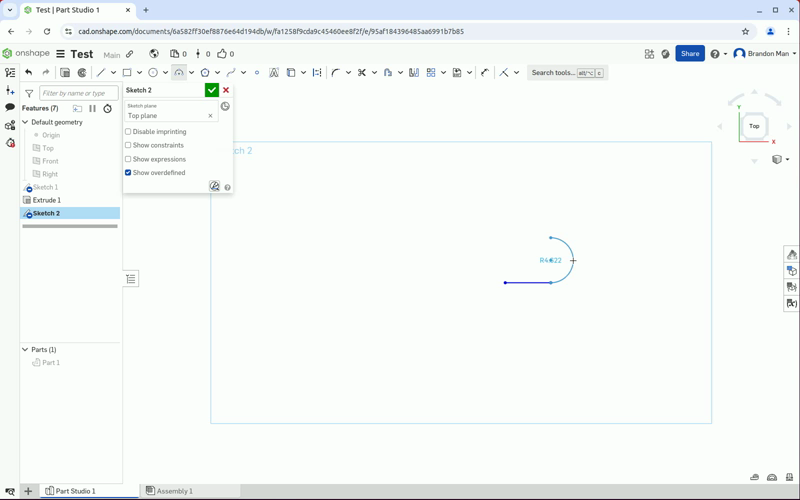
key(esc)
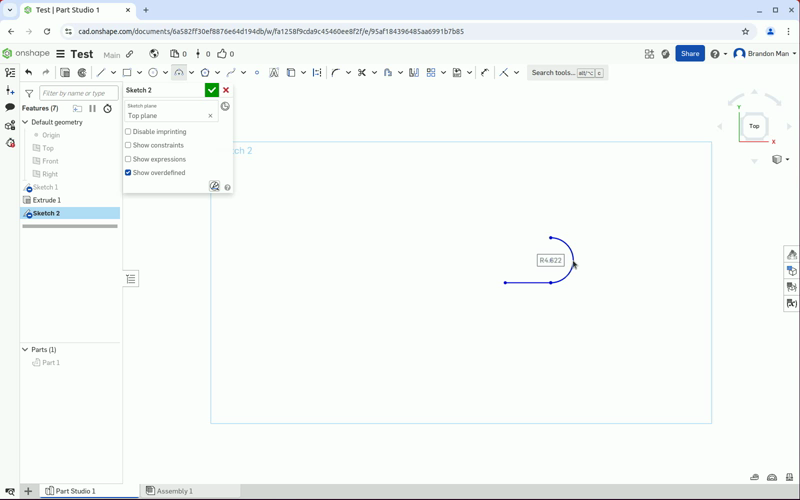
key(l)
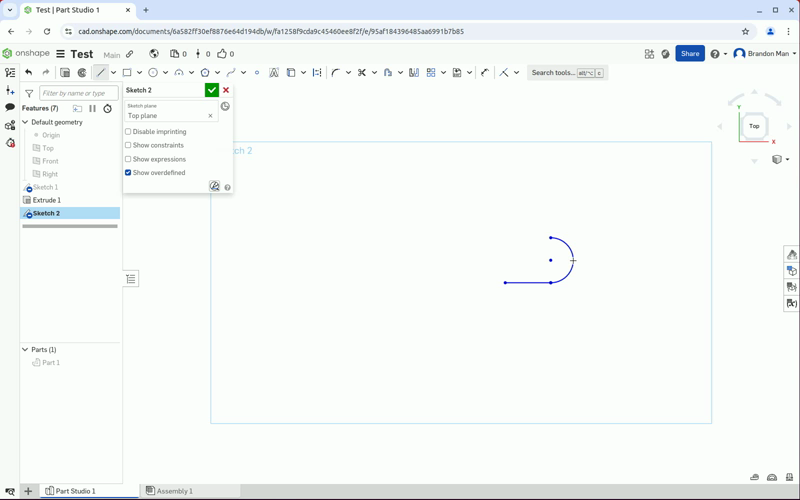
mouse_move(550, 237)
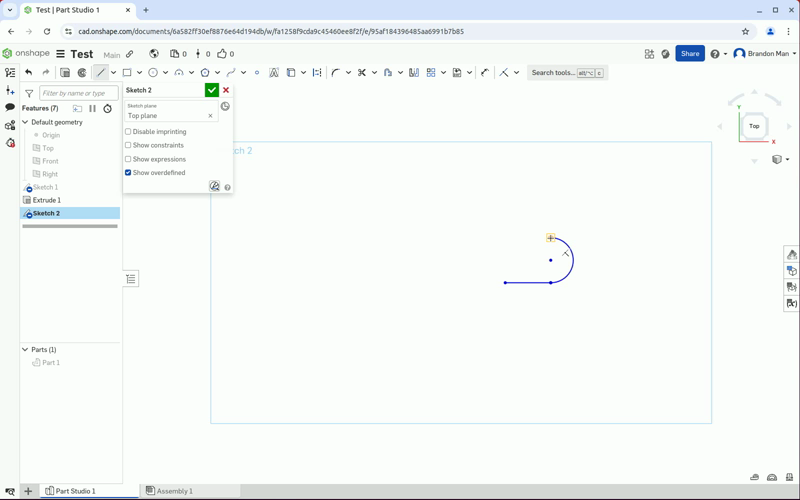
click(550, 237)
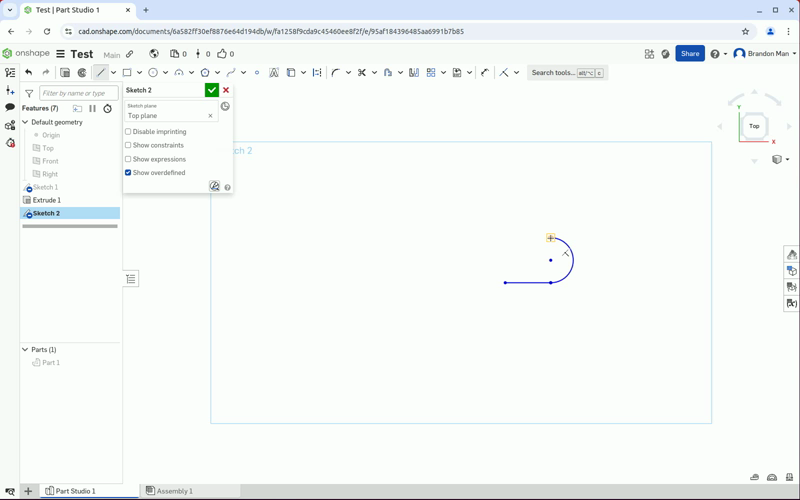
key_down(shift)
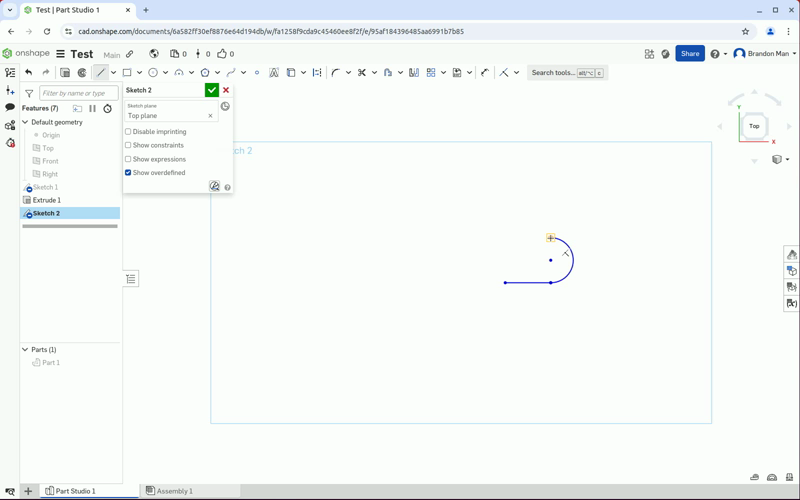
mouse_move(580, 237)
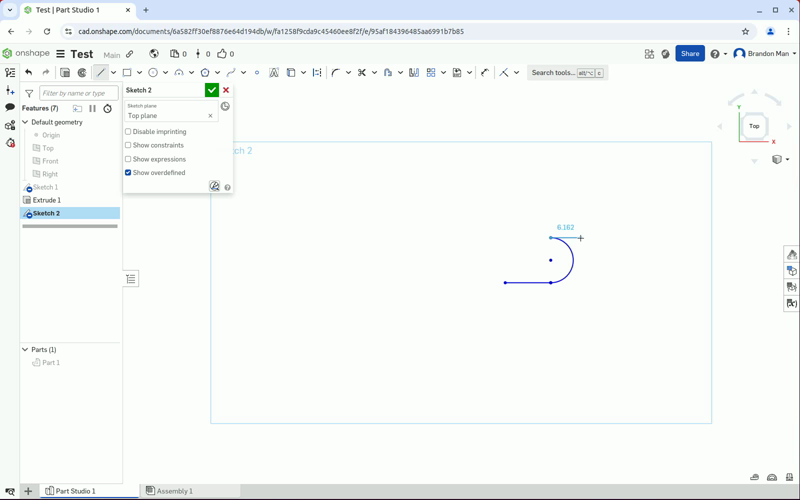
mouse_move(505, 237)
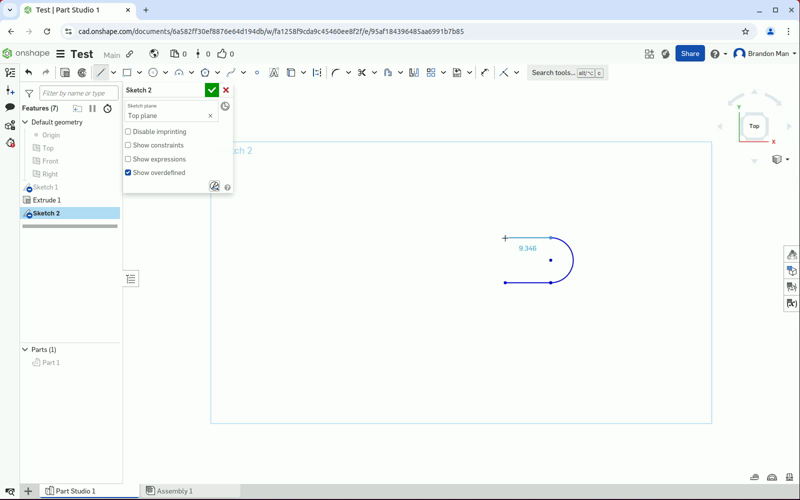
click(505, 237)
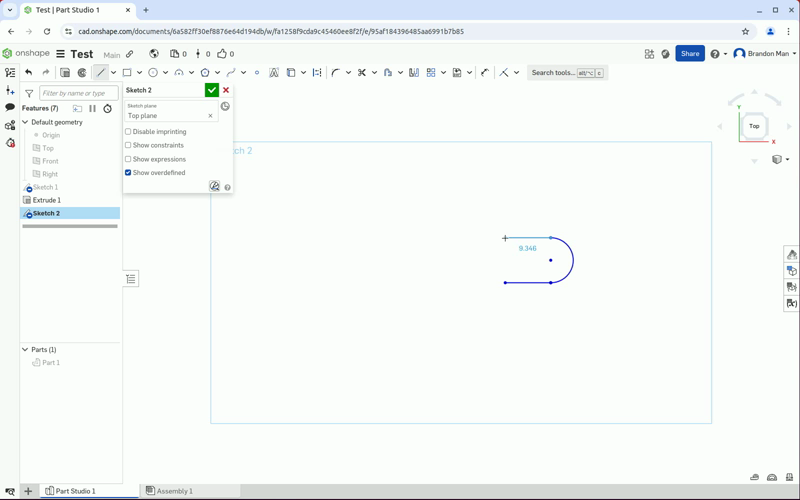
key_up(shift)
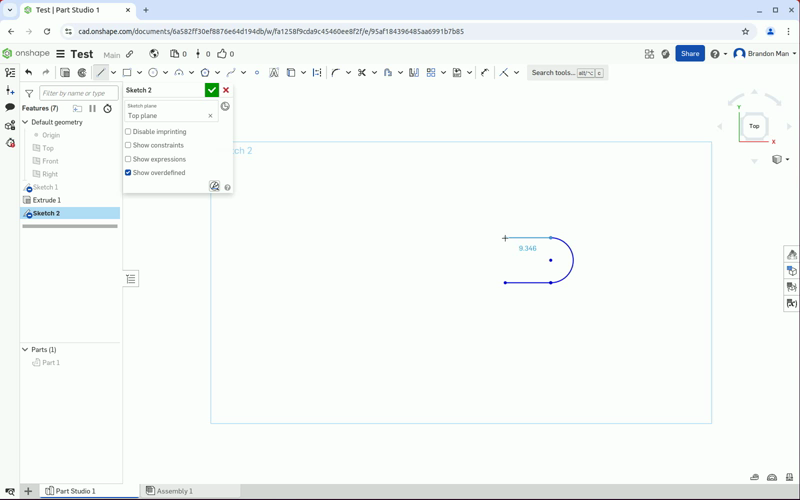
mouse_move(535, 237)
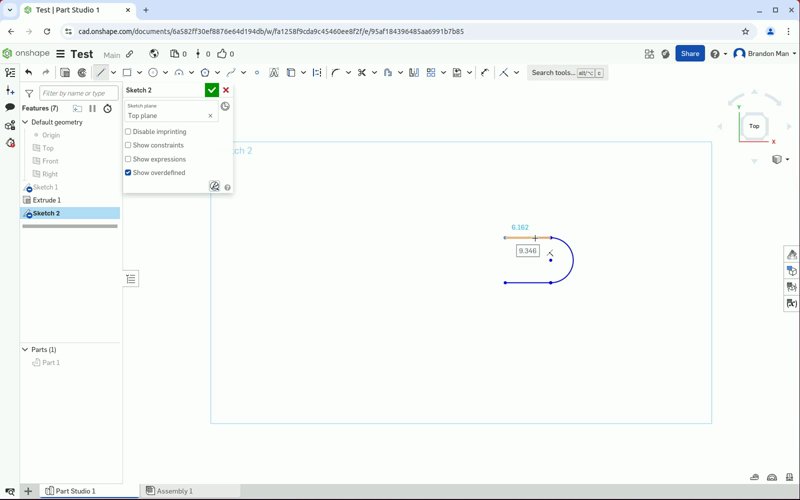
key_down(shift)
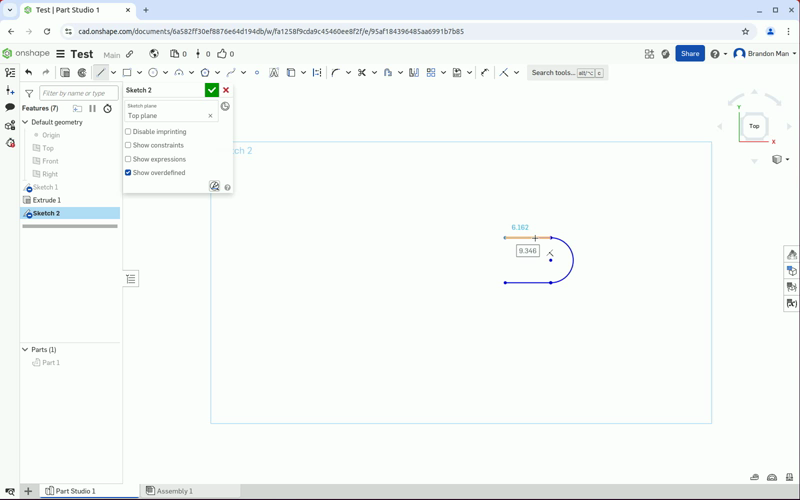
mouse_move(505, 282)
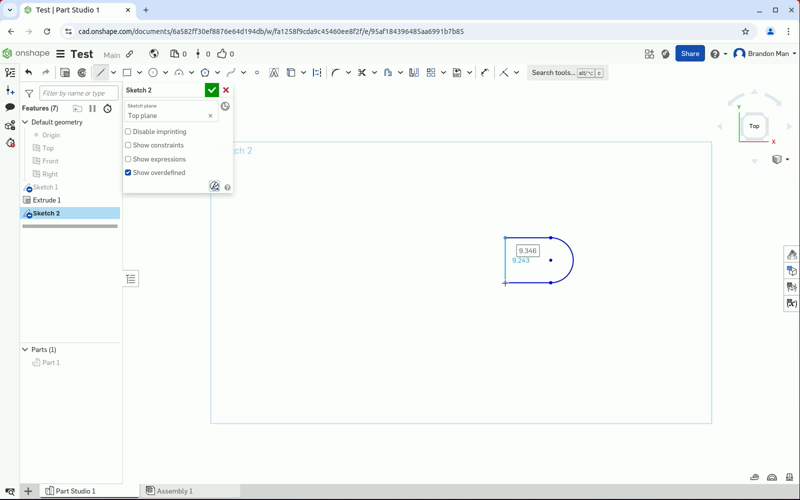
key_up(shift)
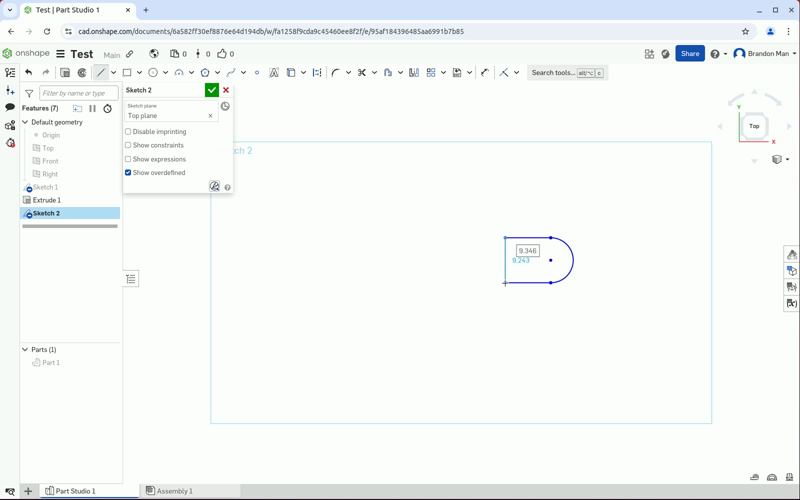
click(505, 282)
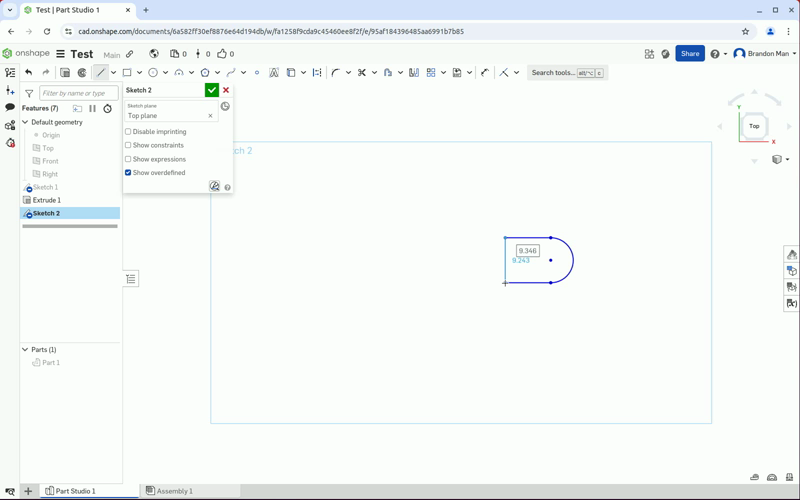
key(esc)
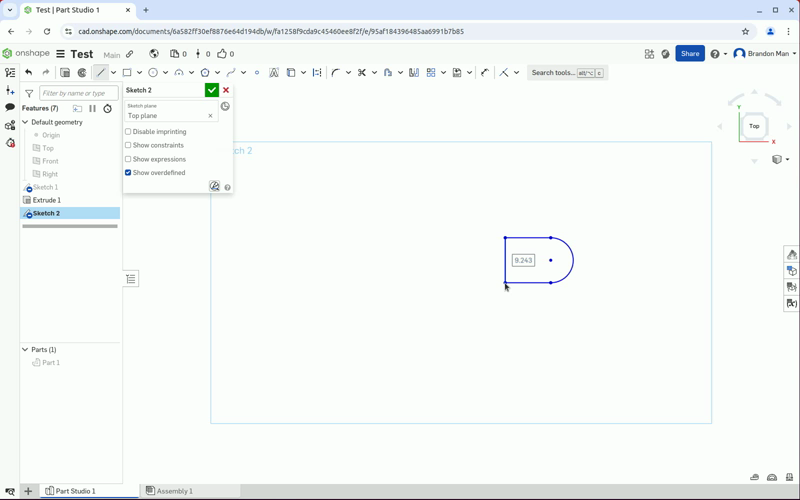
key(c)
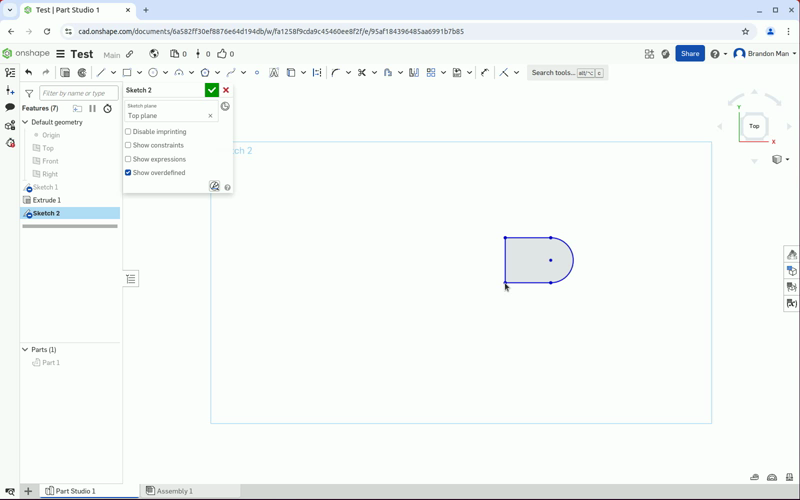
key_down(shift)
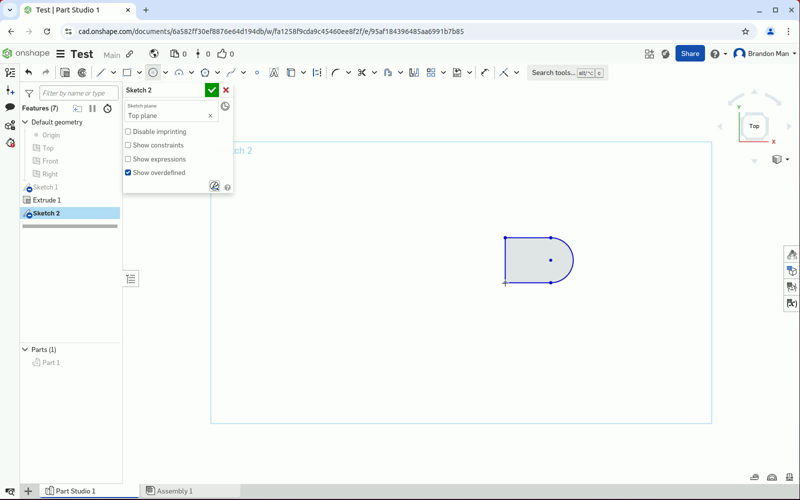
mouse_move(517, 270)
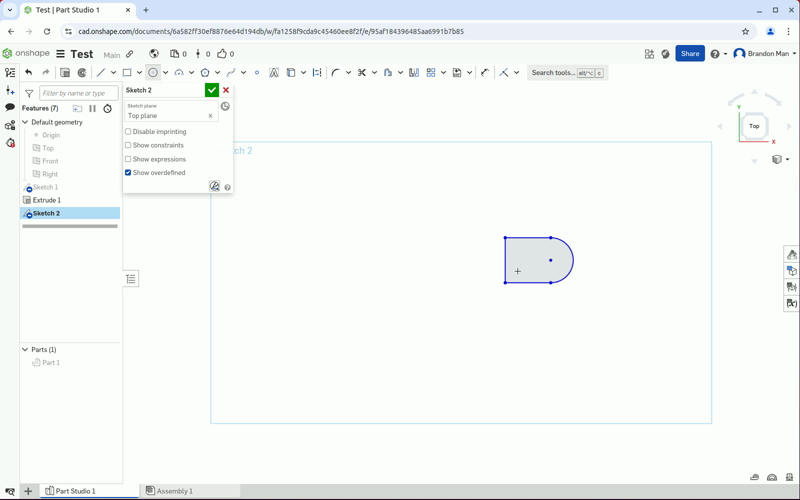
click(517, 270)
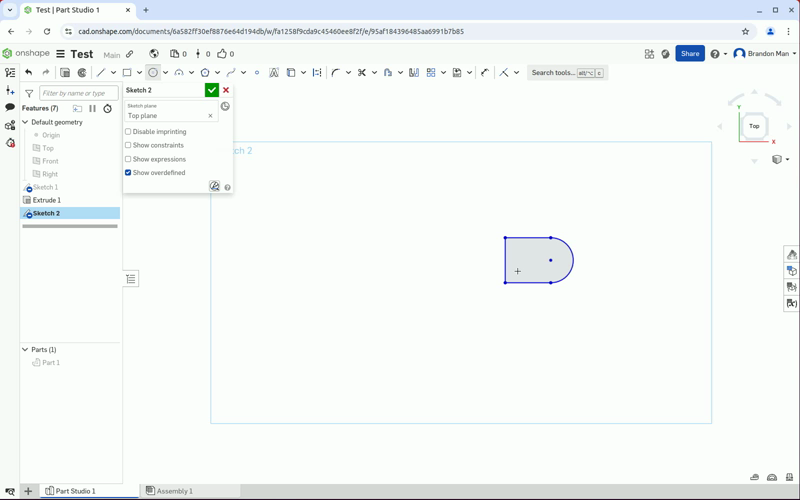
key_up(shift)
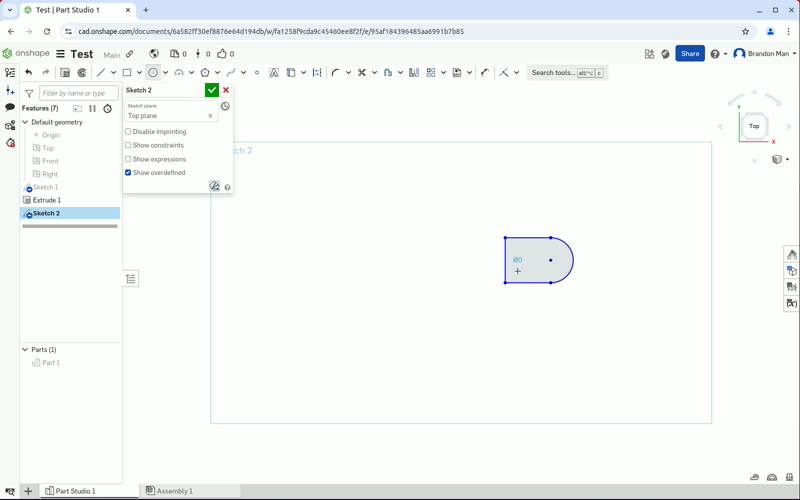
mouse_move(521, 270)
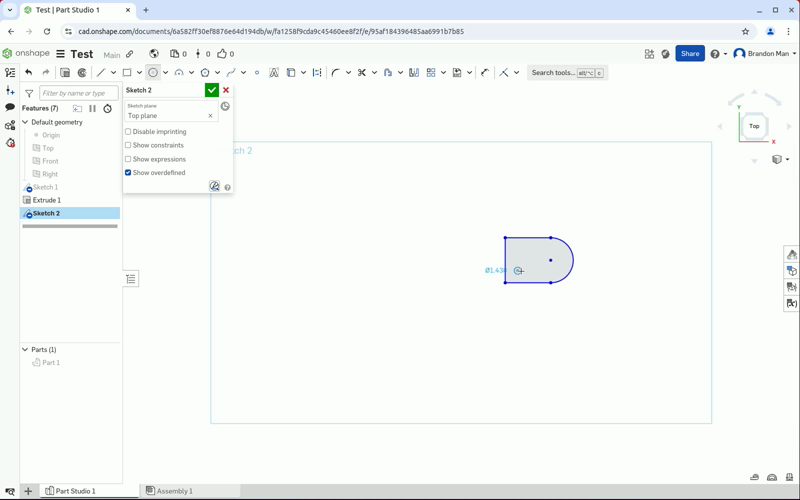
click(521, 270)
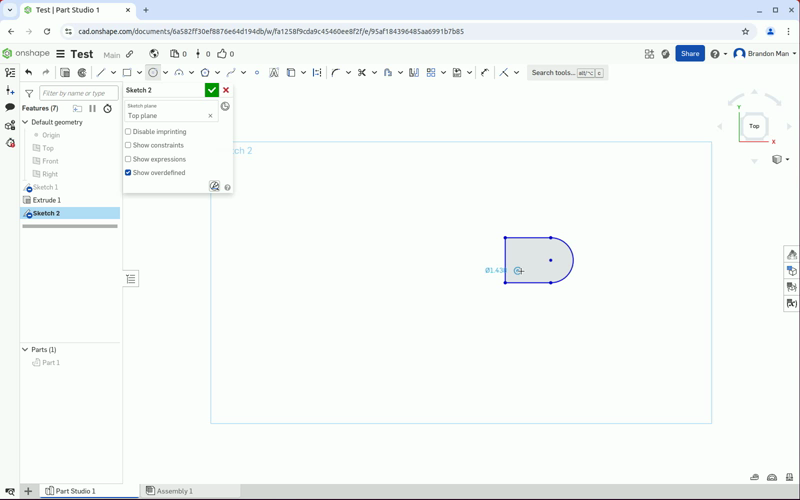
key(esc)
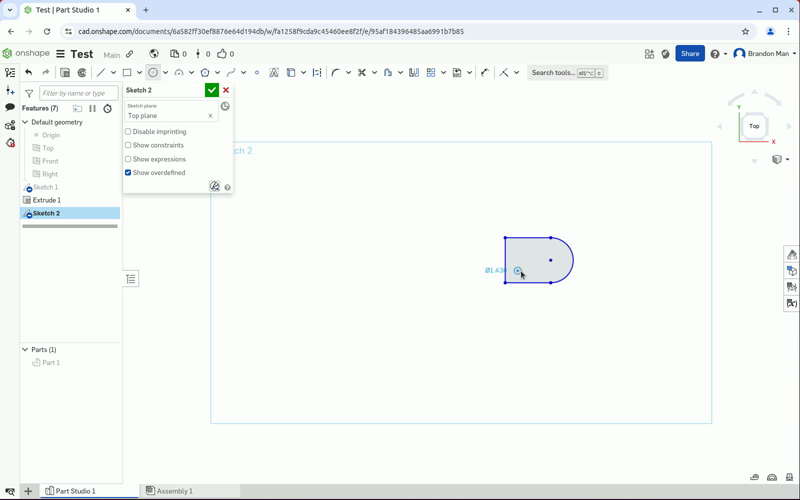
key(c)
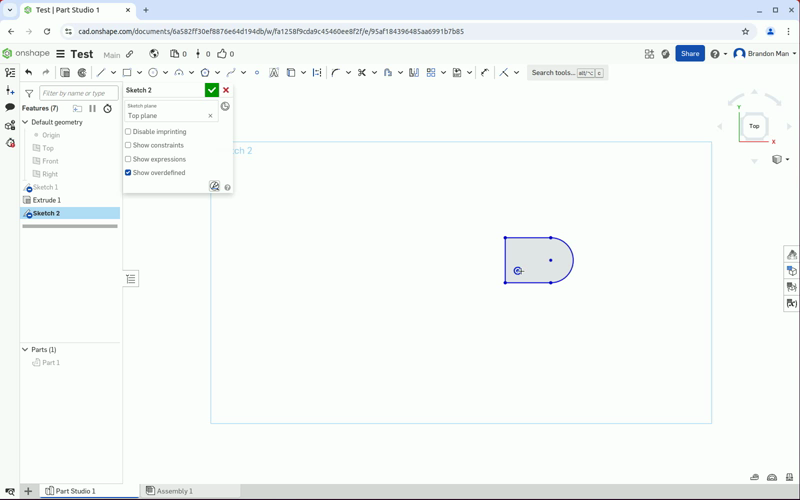
key_down(shift)
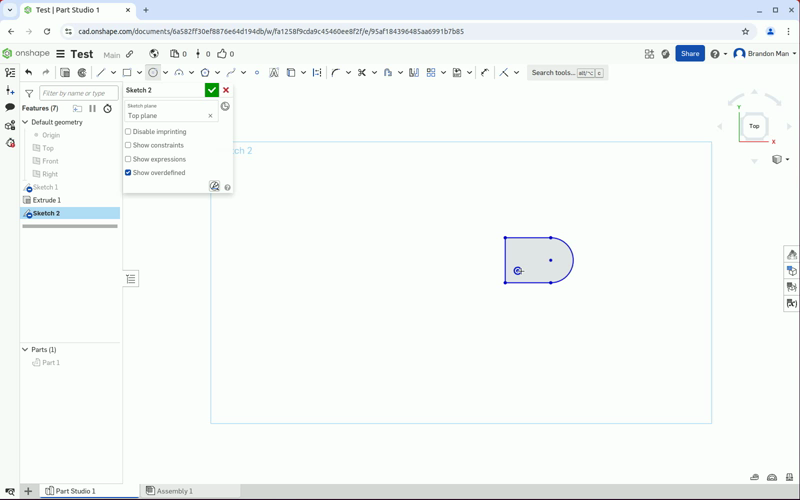
mouse_move(517, 250)
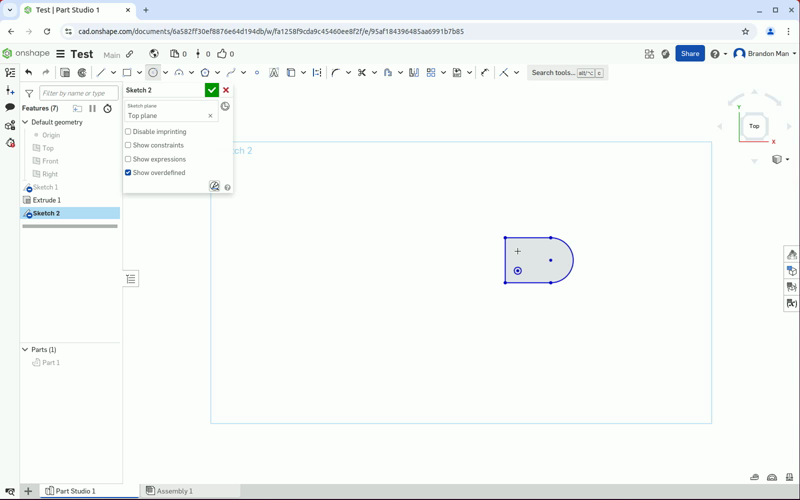
click(517, 250)
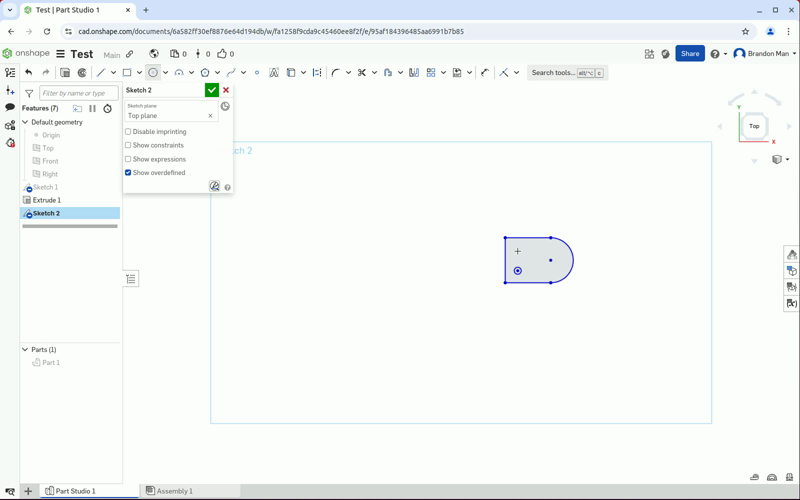
key_up(shift)
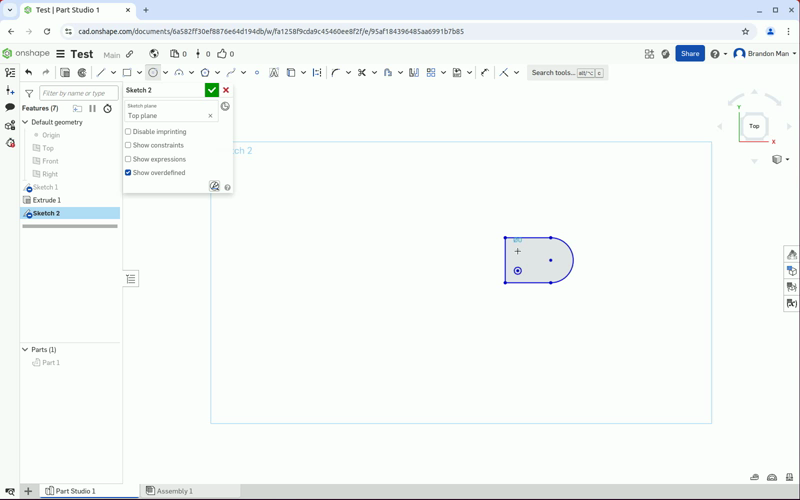
mouse_move(521, 250)
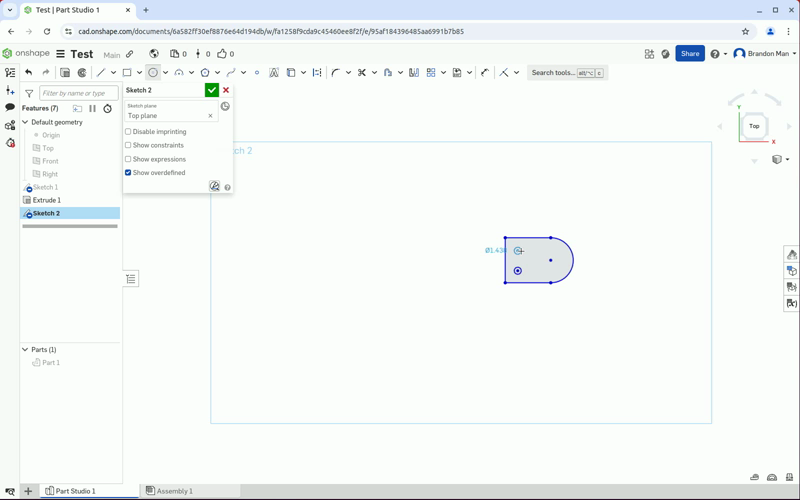
click(521, 250)
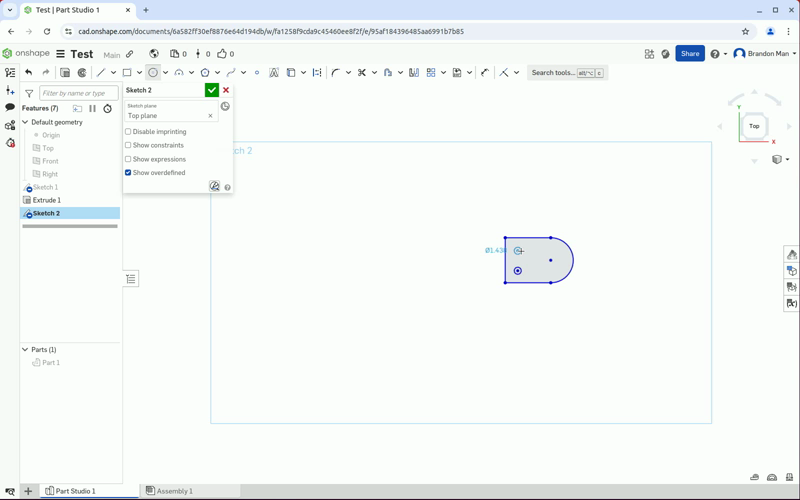
key(esc)
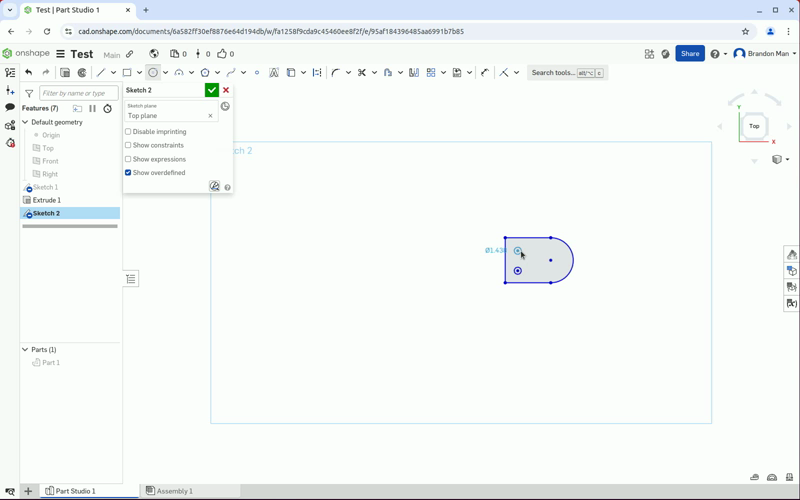
key(c)
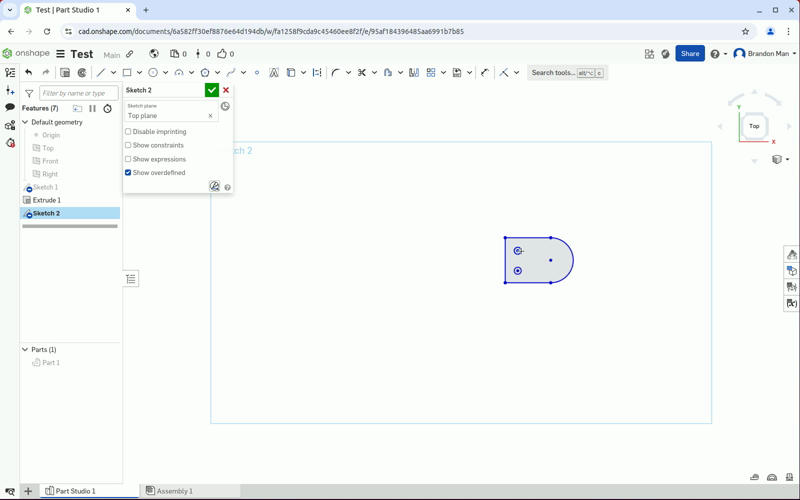
key_down(shift)
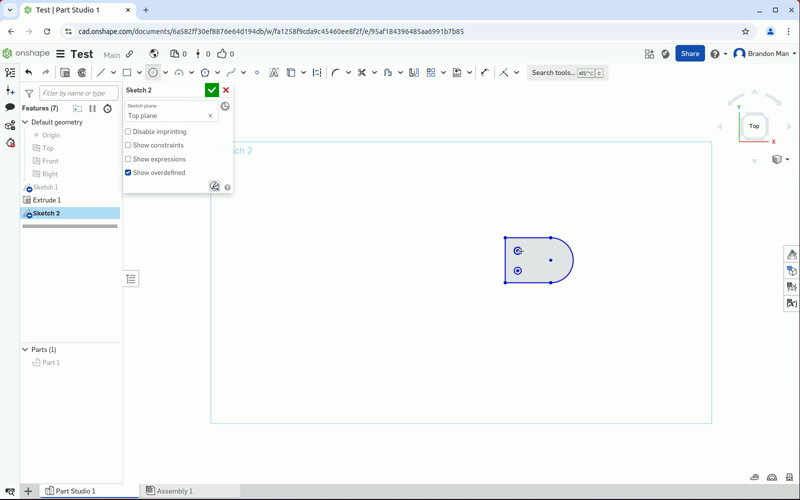
mouse_move(542, 270)
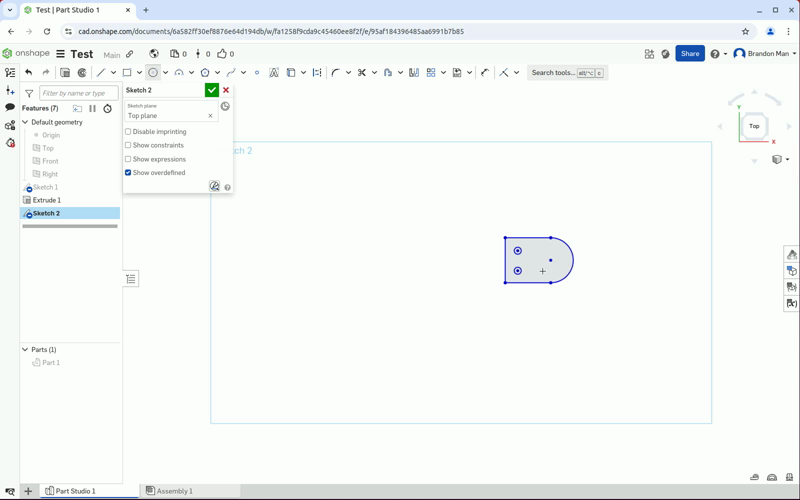
click(542, 270)
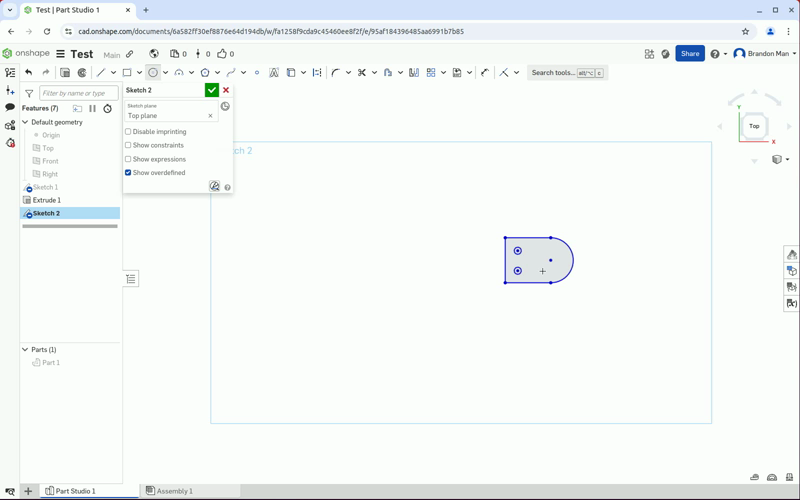
key_up(shift)
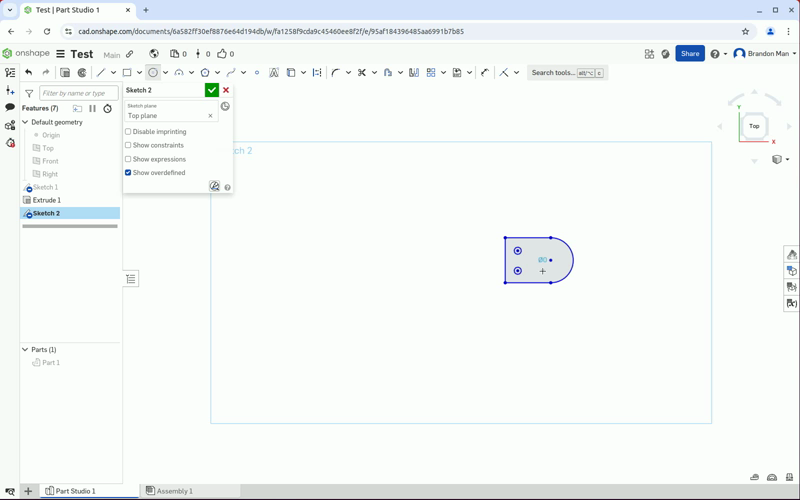
mouse_move(546, 270)
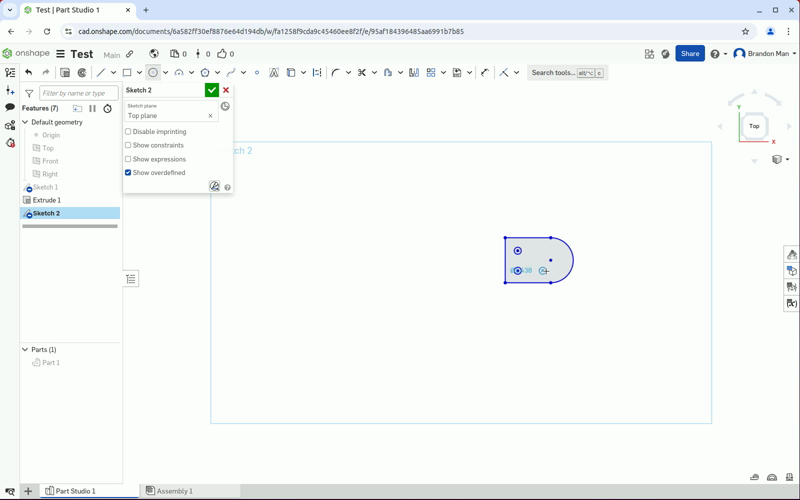
click(546, 270)
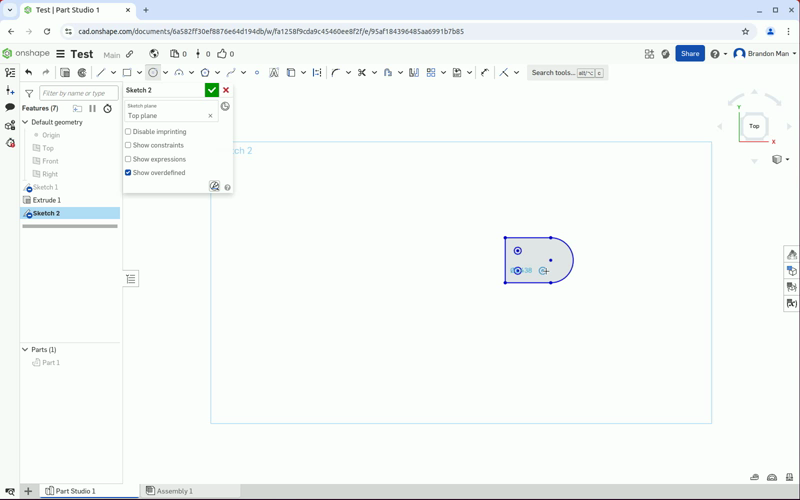
key(esc)
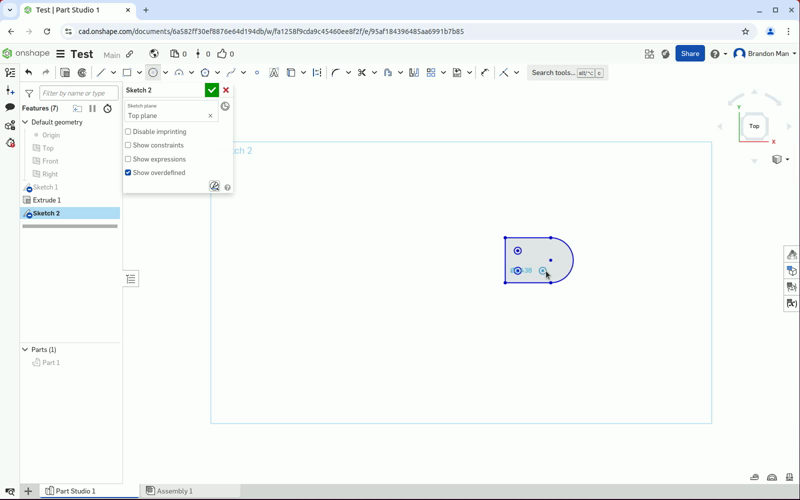
key(c)
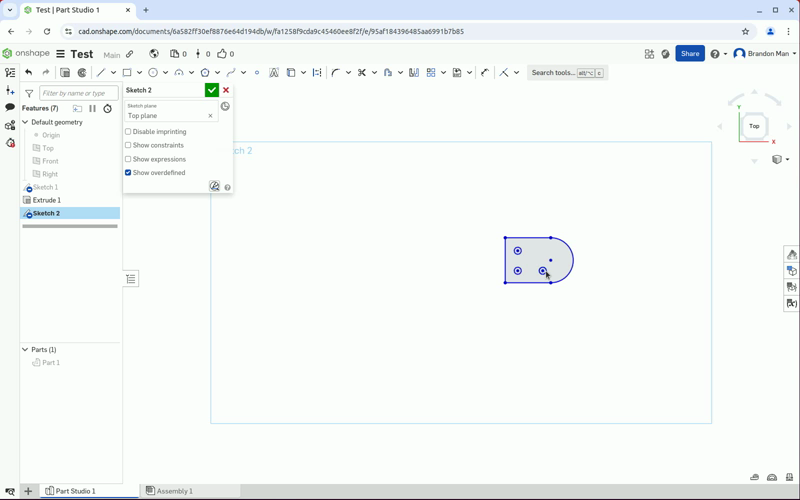
key_down(shift)
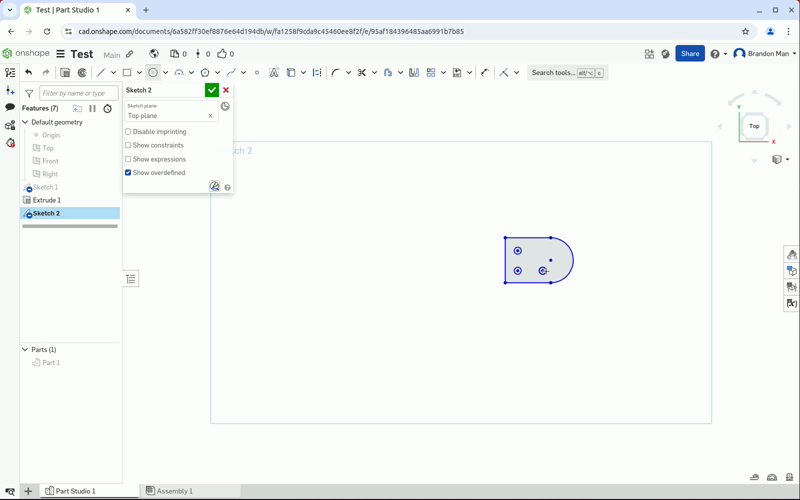
mouse_move(542, 250)
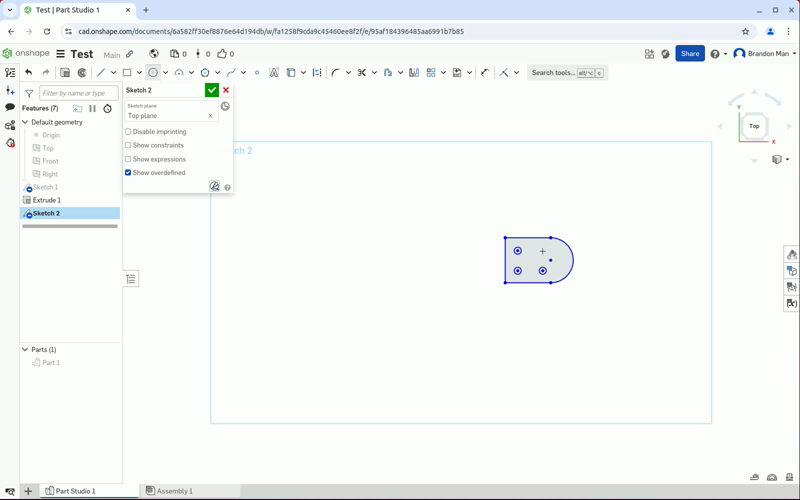
click(542, 250)
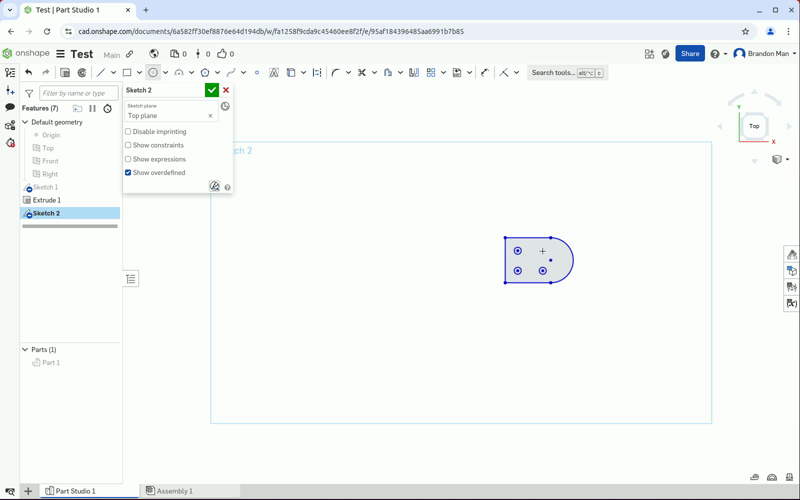
key_up(shift)
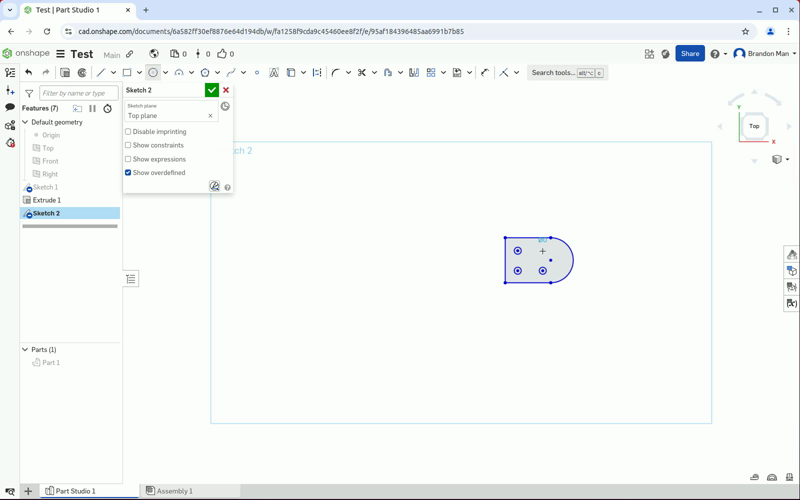
mouse_move(546, 250)
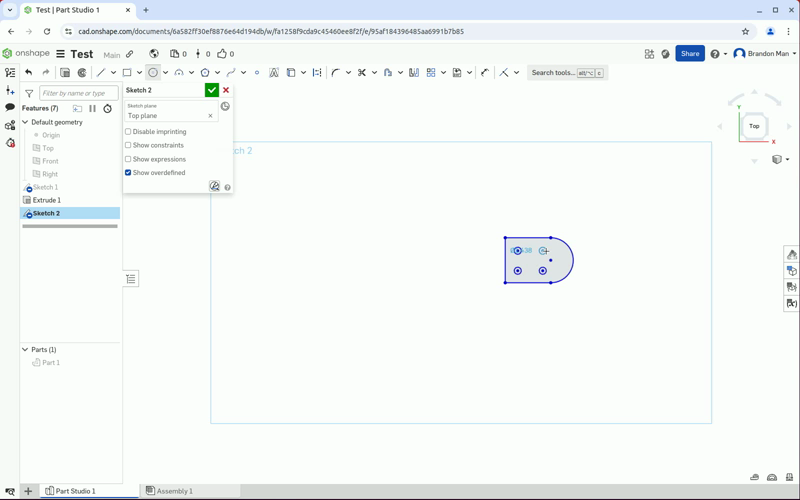
click(546, 250)
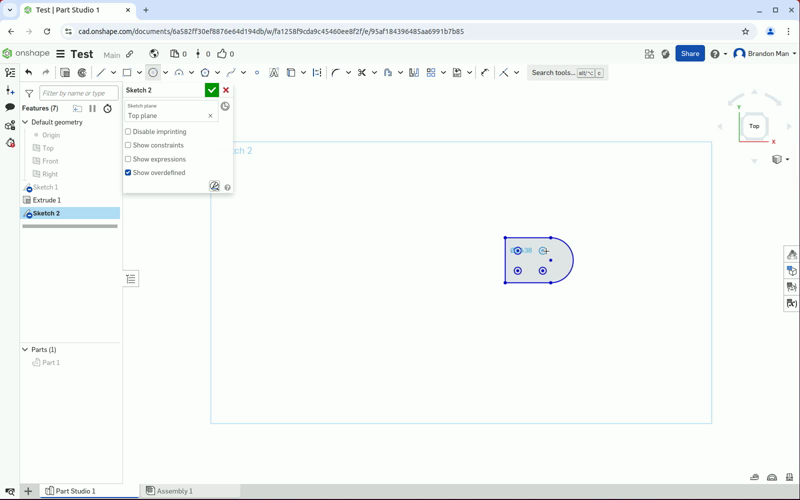
key(esc)
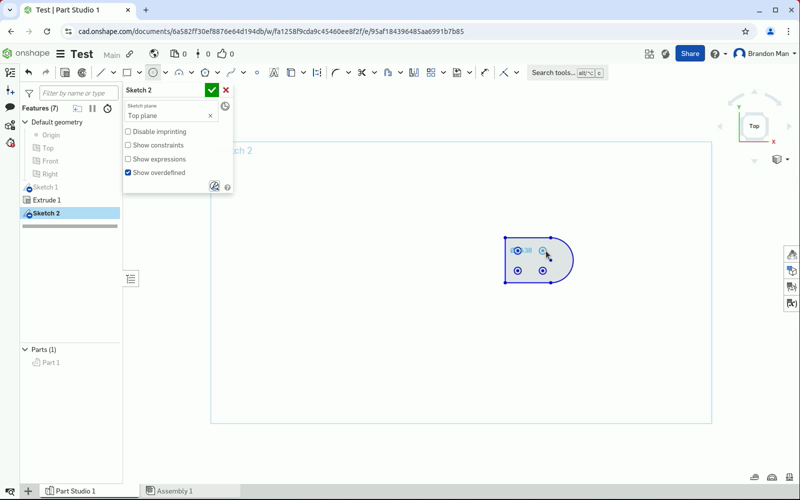
mouse_move(553, 264)
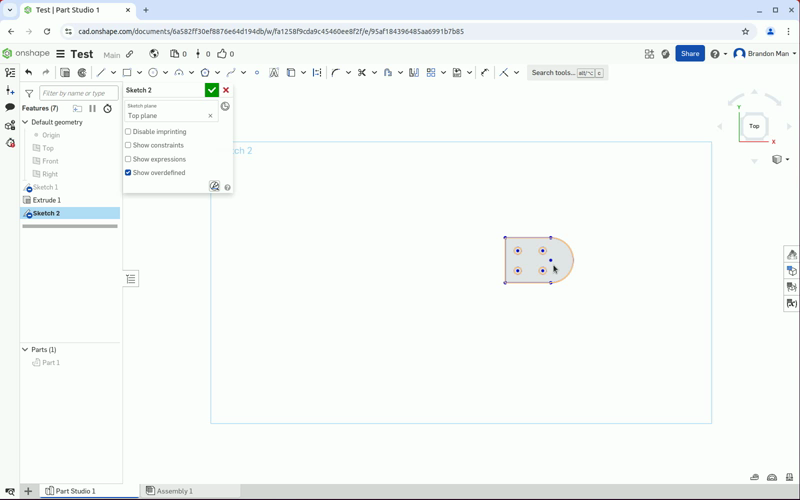
click(553, 264)
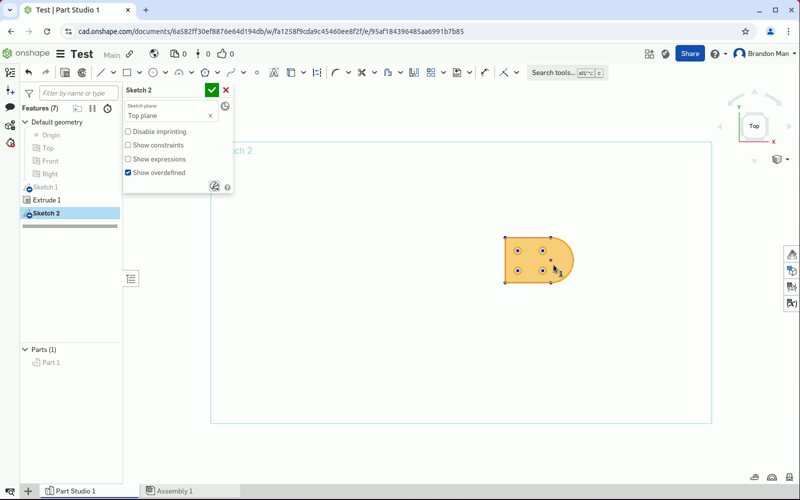
mouse_move(73, 352)
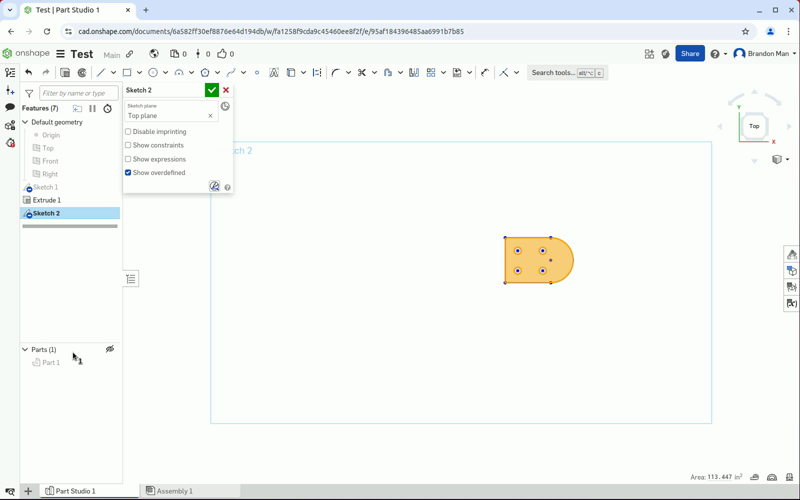
key(shift+y)
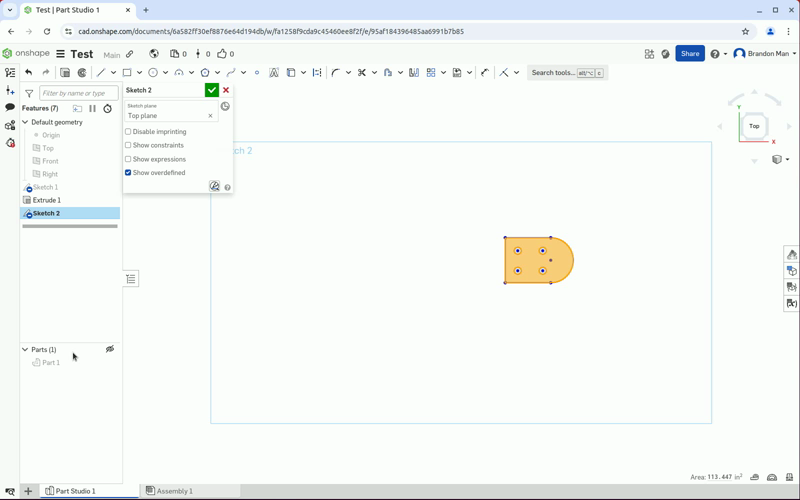
key(shift+e)
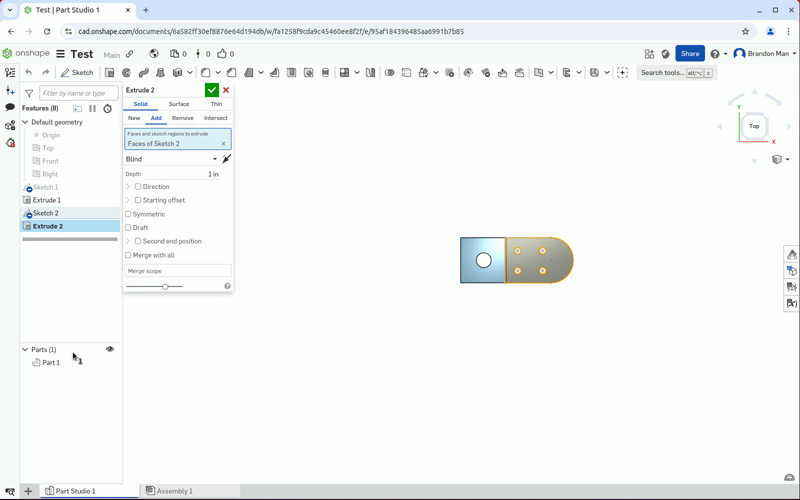
mouse_move(143, 106)
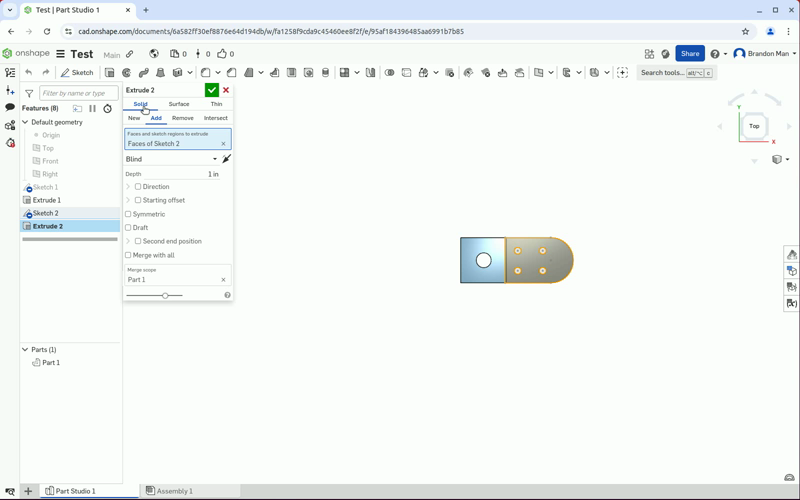
click(143, 106)
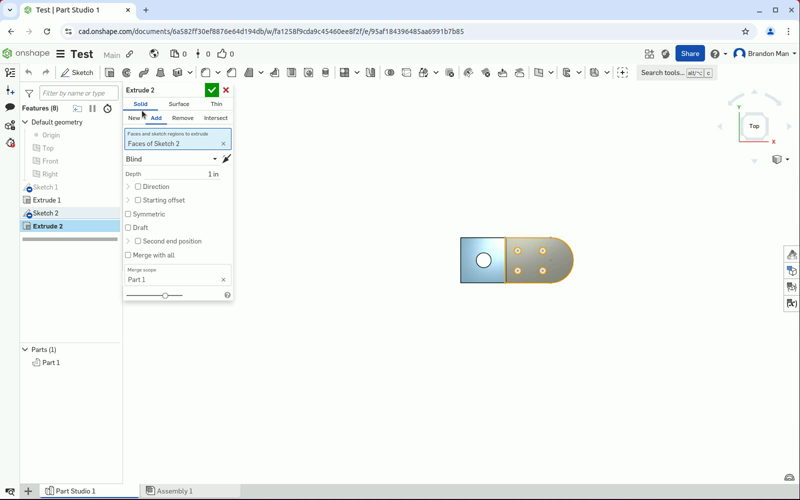
mouse_move(137, 120)
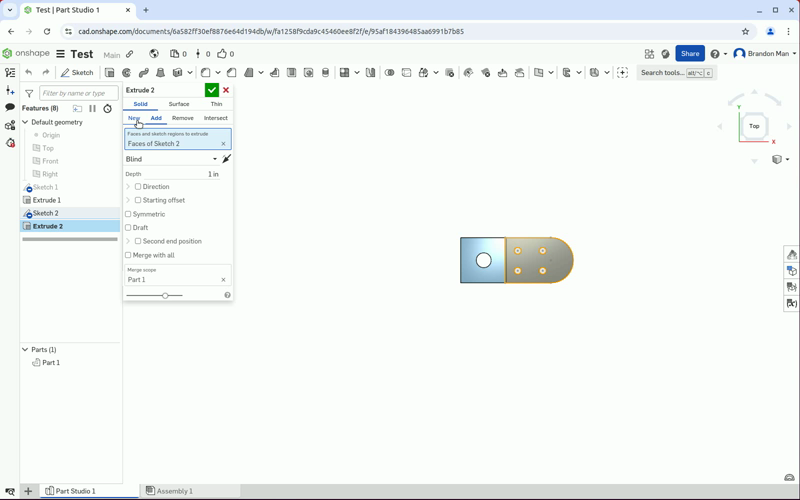
click(137, 120)
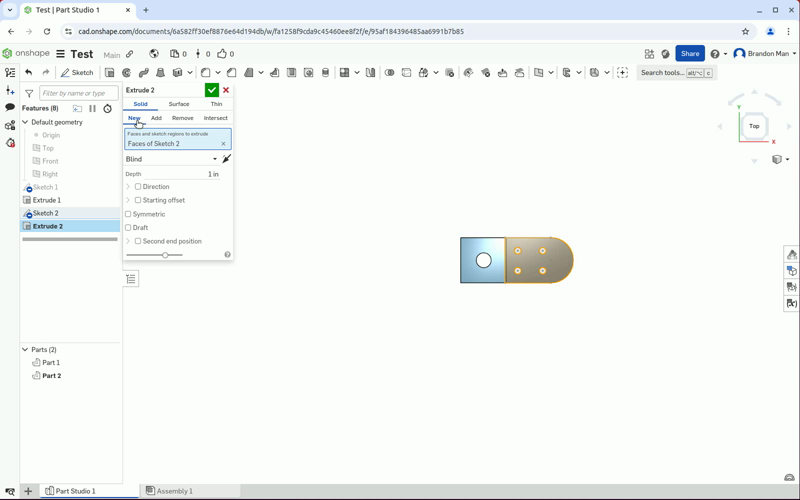
key(tab, 4)
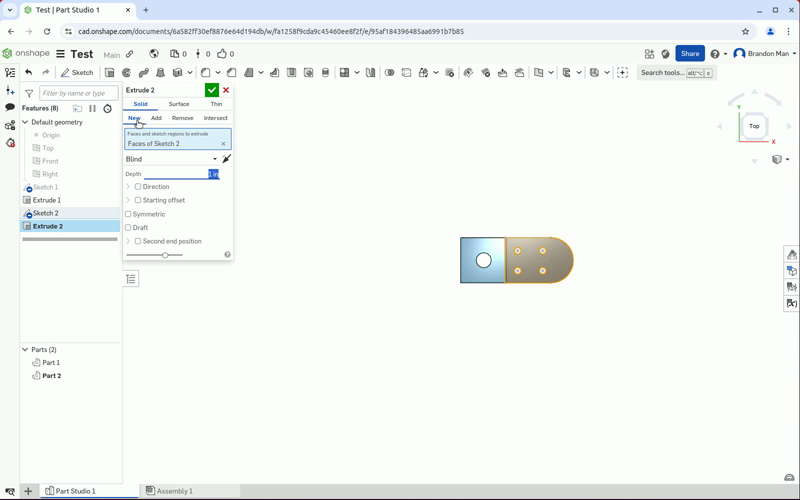
text(6.258)
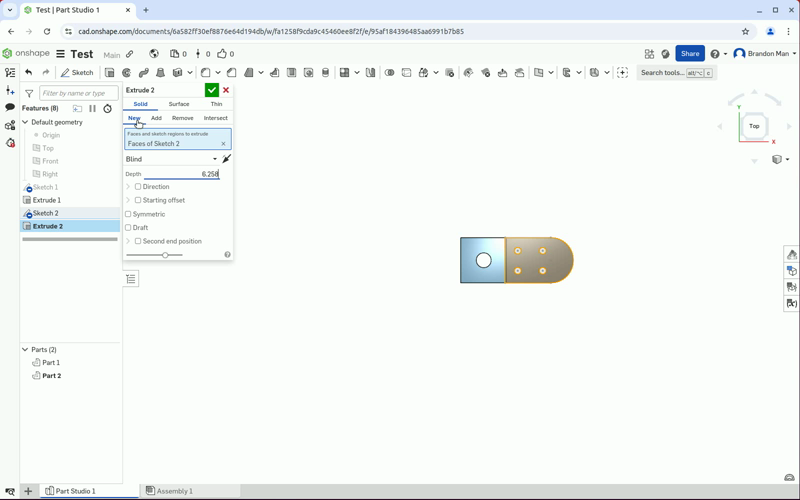
key(enter)
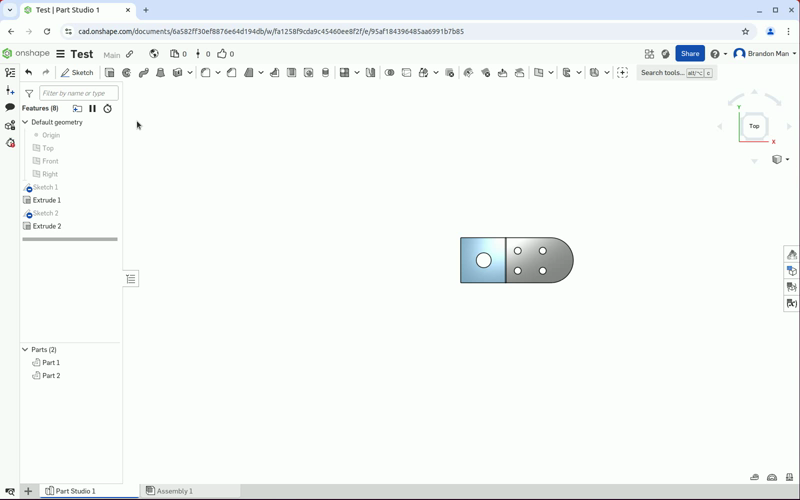
key(shift+h)
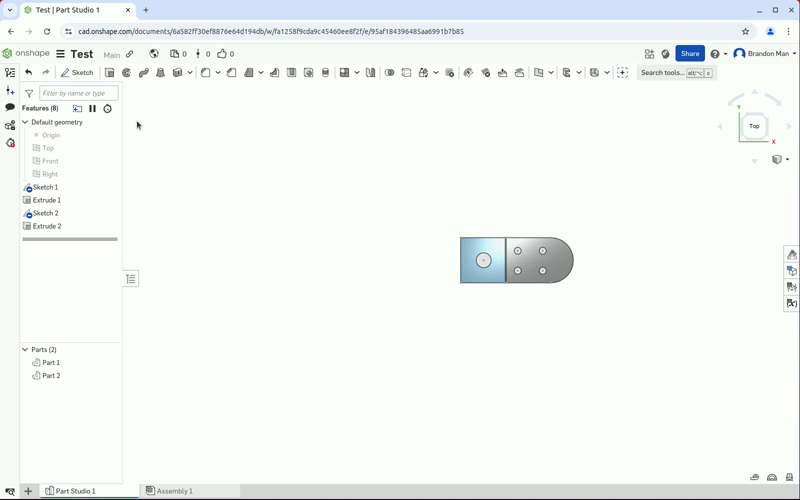
key(shift+h)
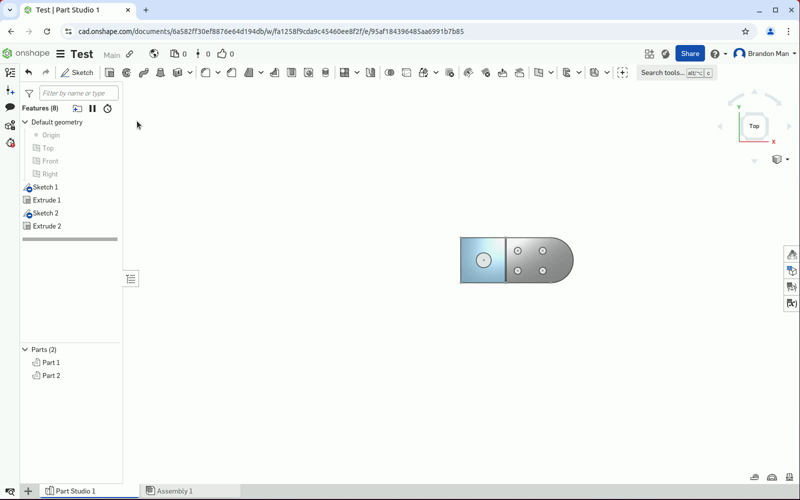
key(shift+7)
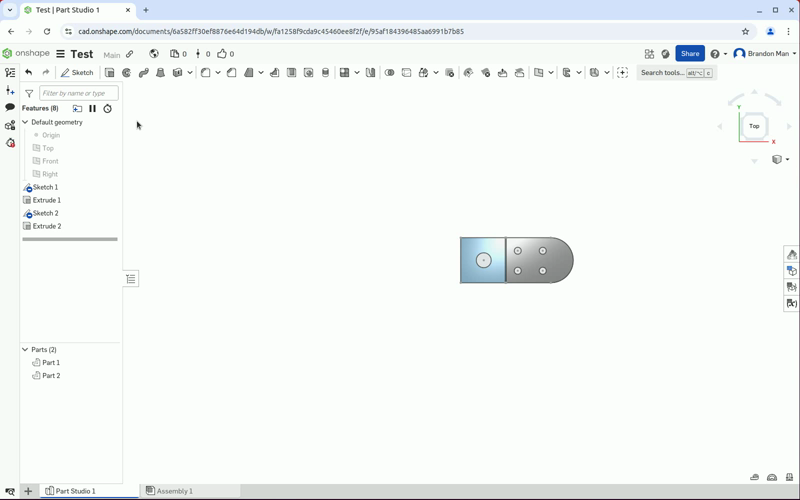
key(up, 3)
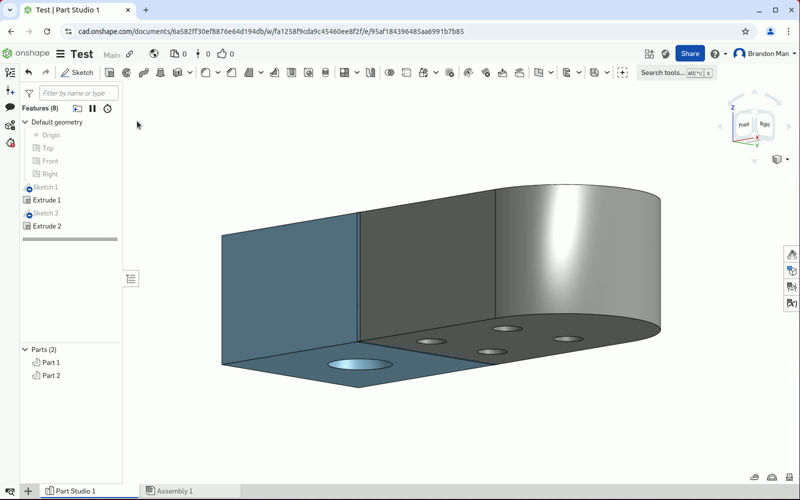
key(left, 3)
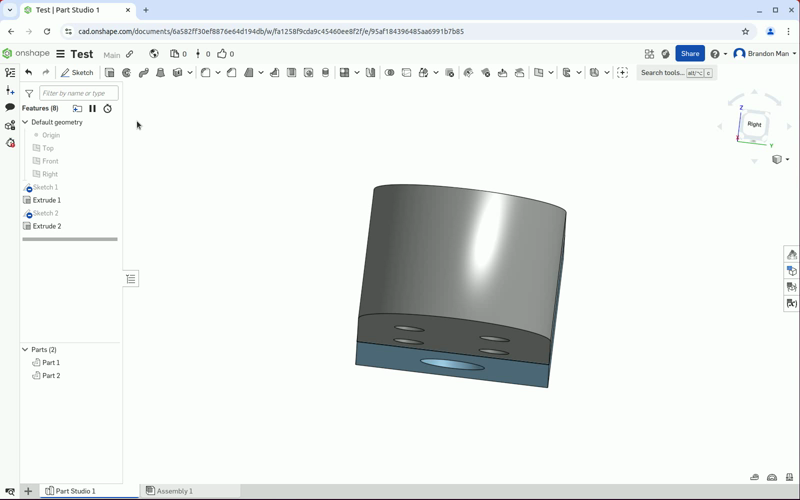
key(right, 3)
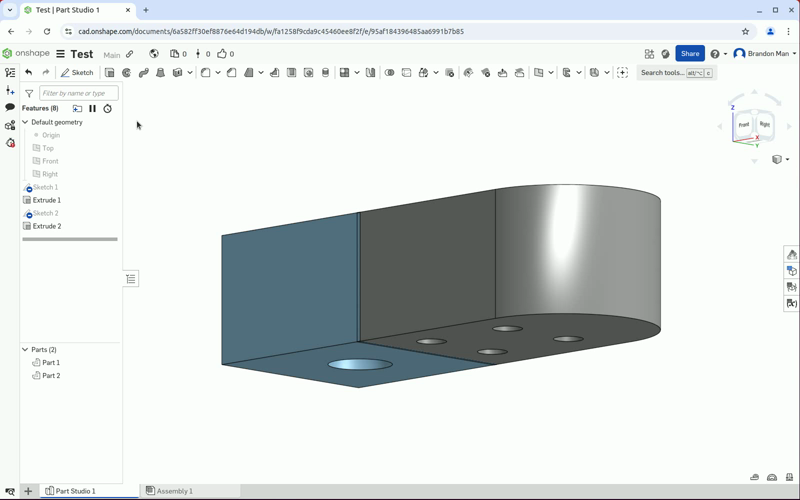
key(down, 3)
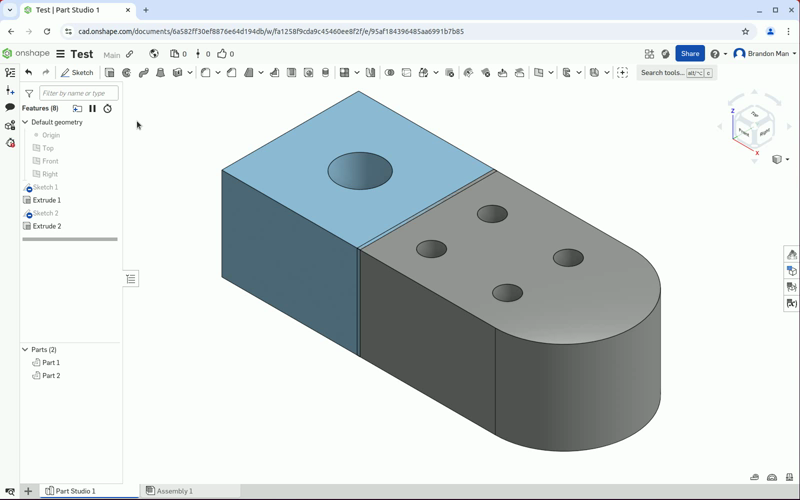
mouse_move(73, 189)
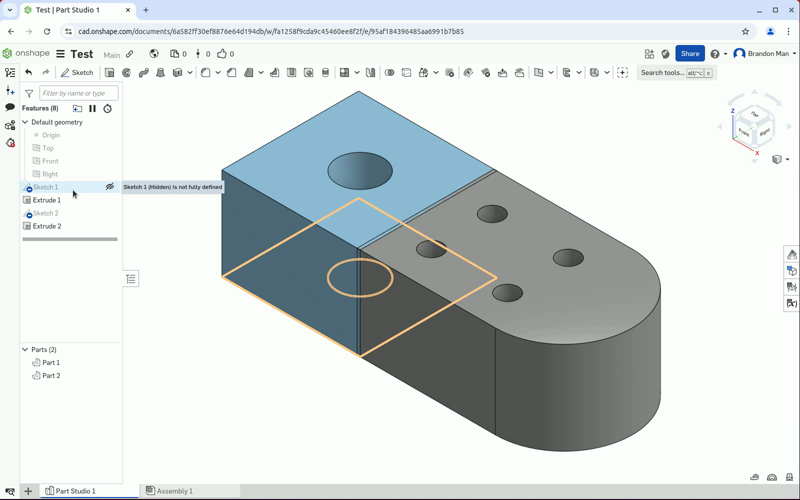
click(73, 189)